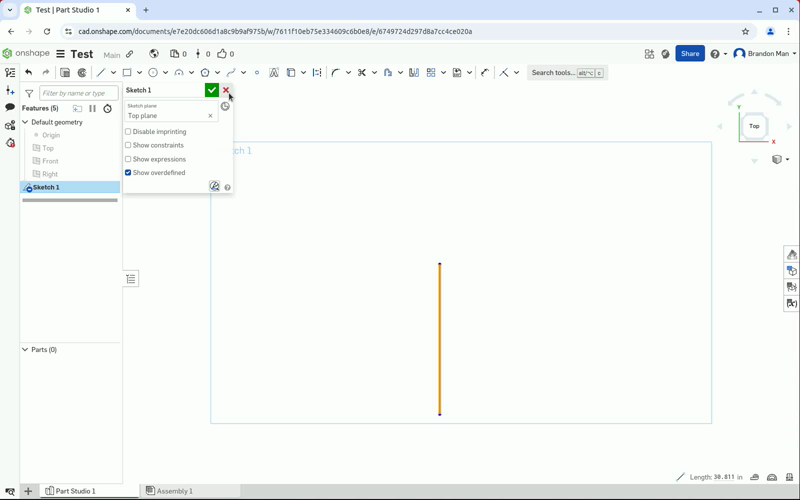
key(shift+h)
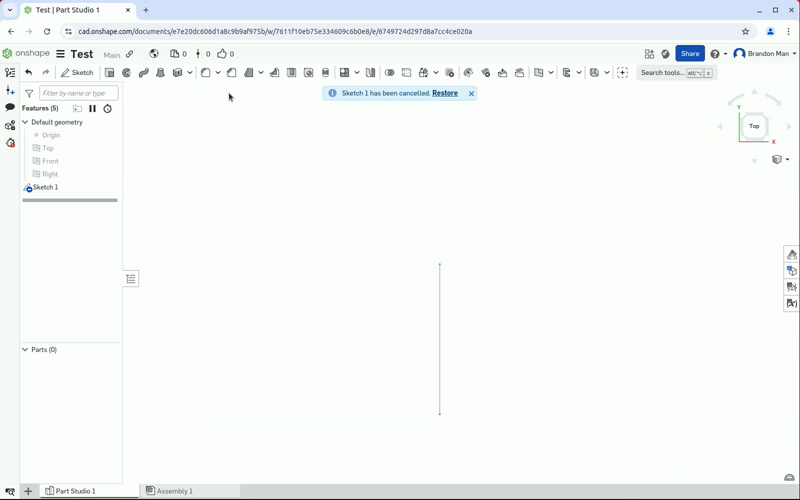
key(shift+s)
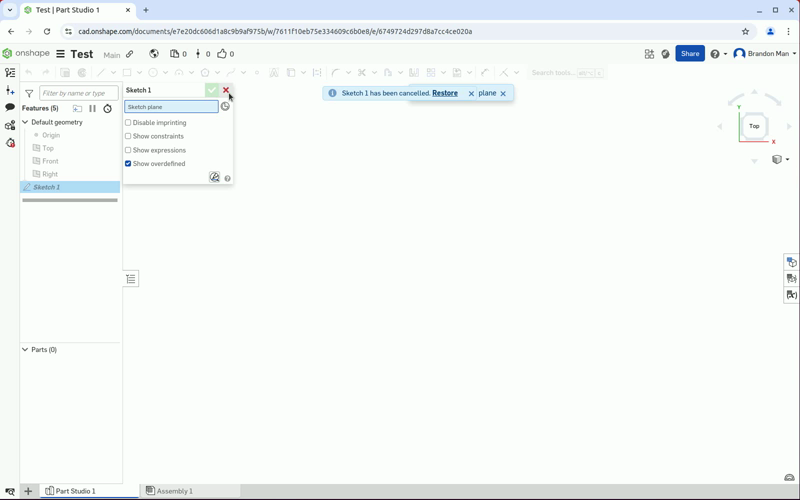
mouse_move(73, 150)
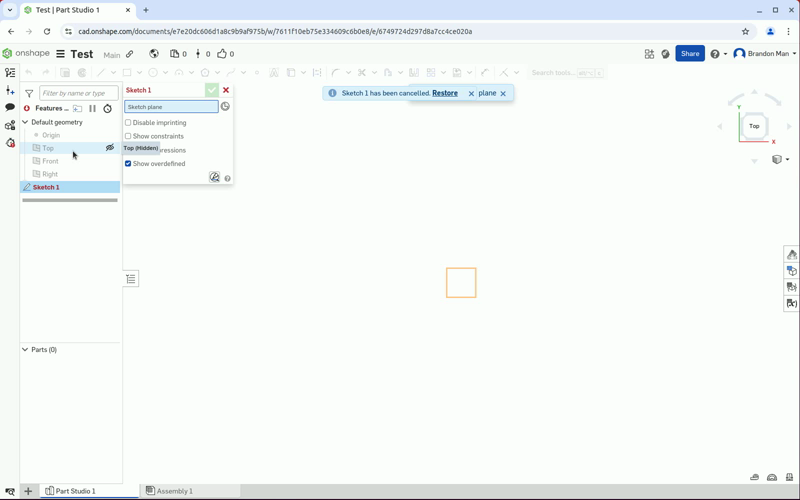
click(73, 150)
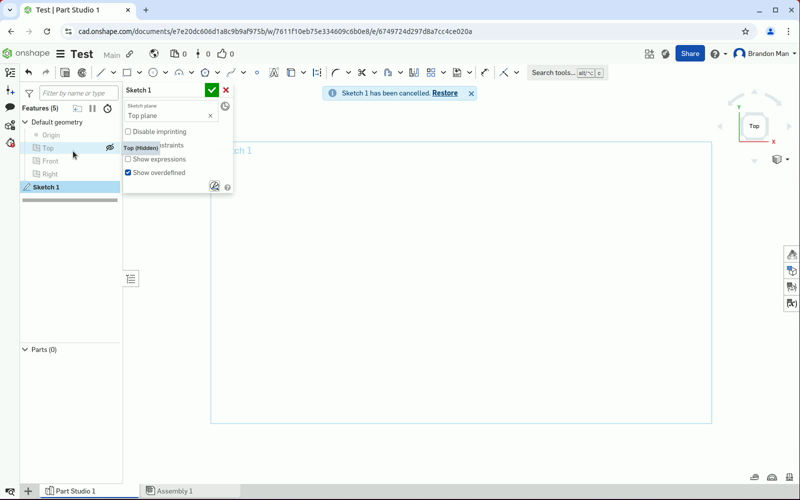
mouse_move(73, 352)
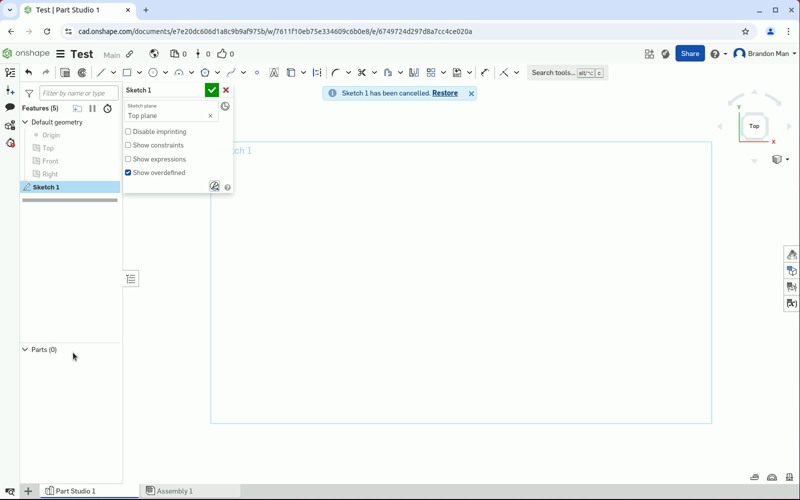
key(y)
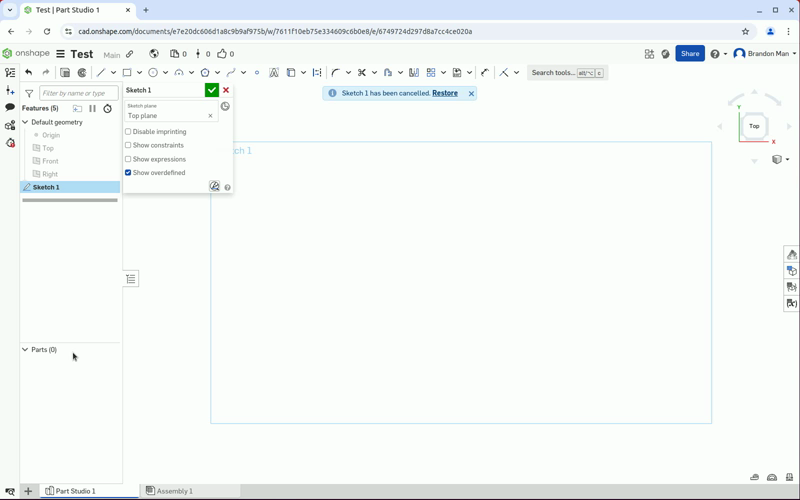
key(c)
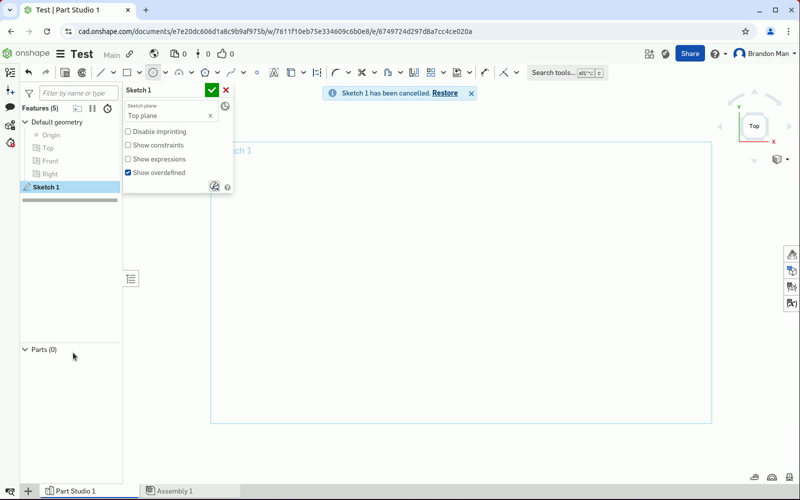
key_down(shift)
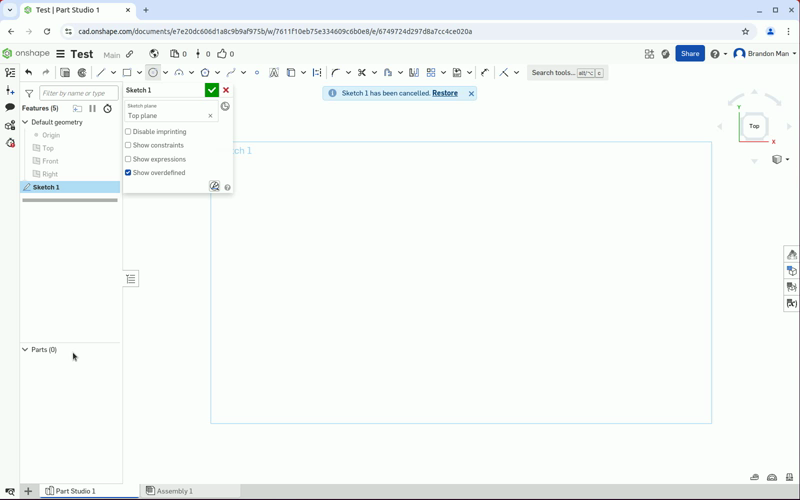
mouse_move(387, 264)
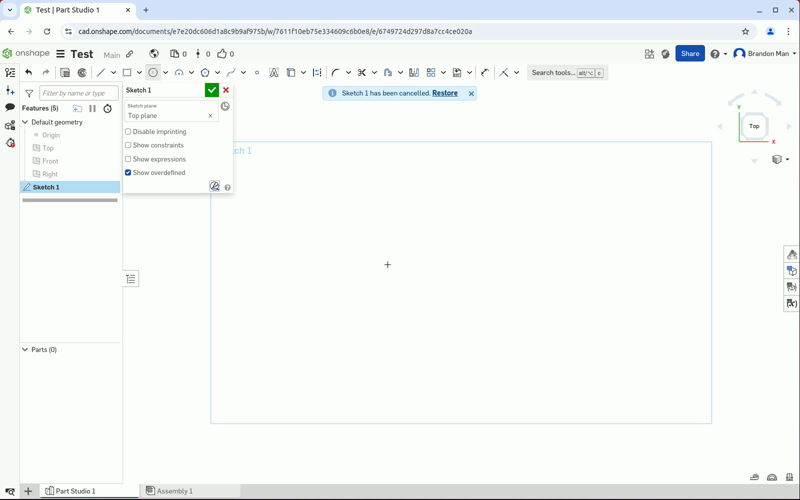
click(387, 264)
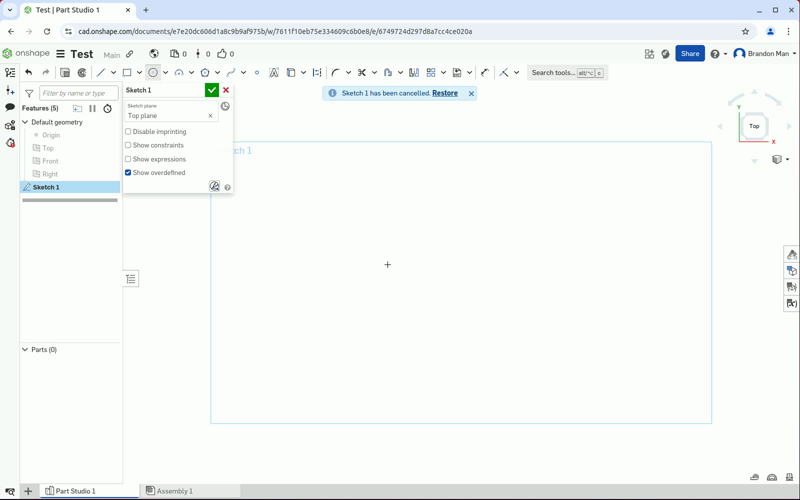
key_up(shift)
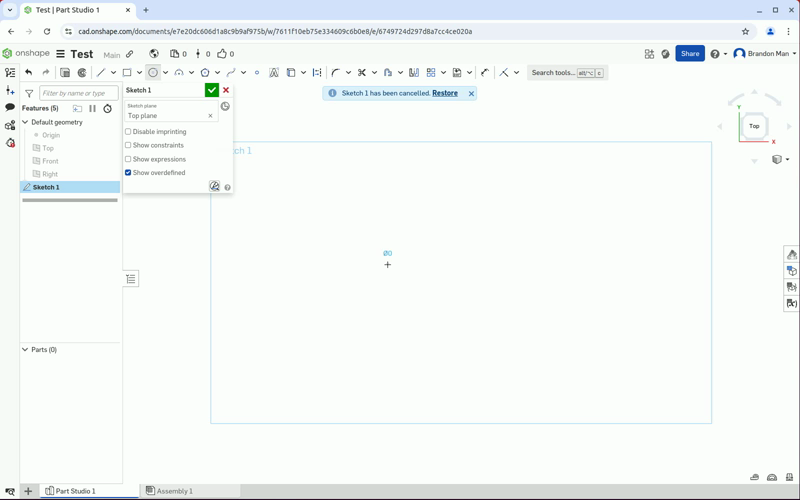
mouse_move(423, 264)
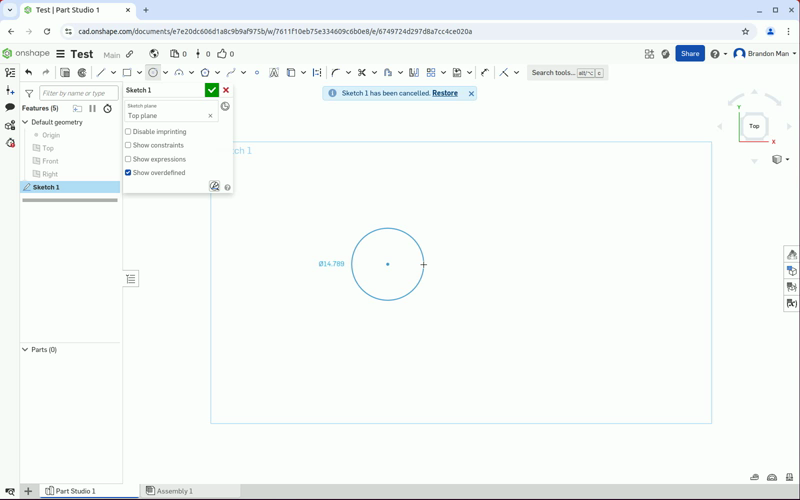
click(423, 264)
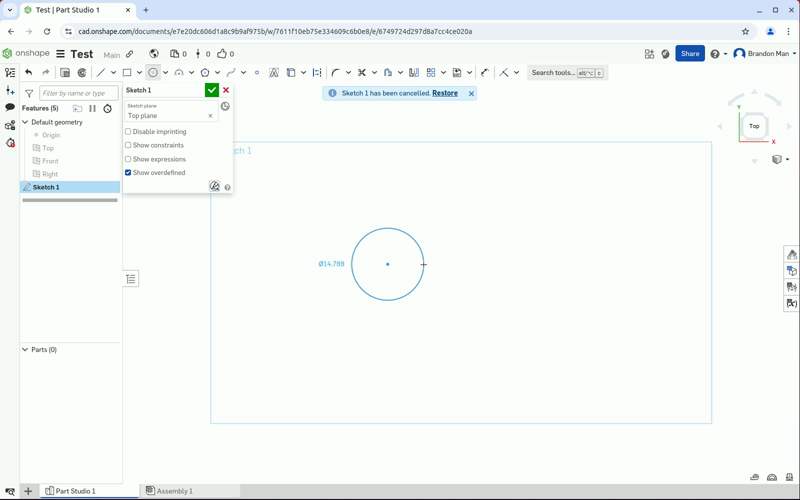
key(esc)
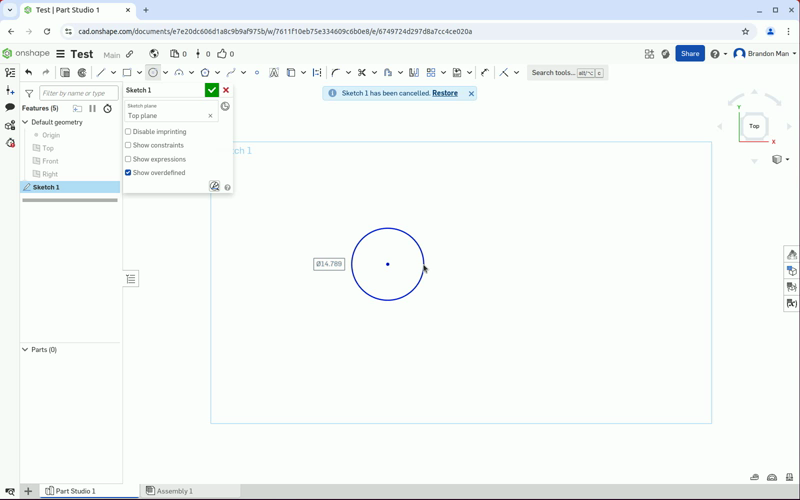
mouse_move(366, 277)
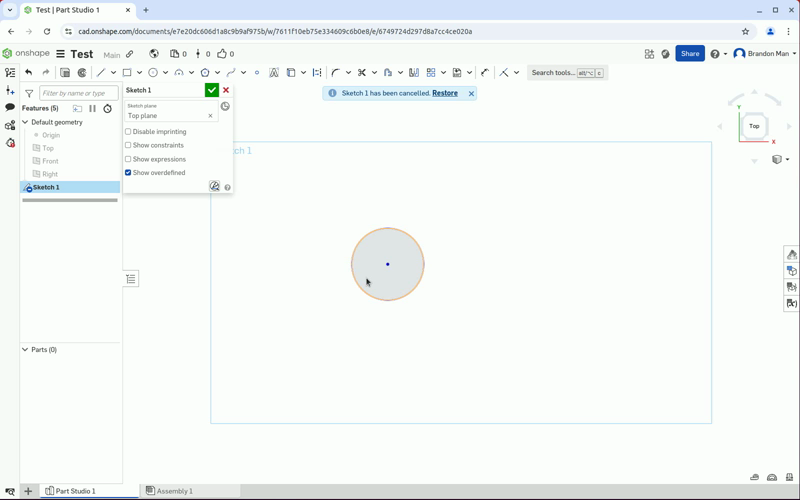
click(366, 277)
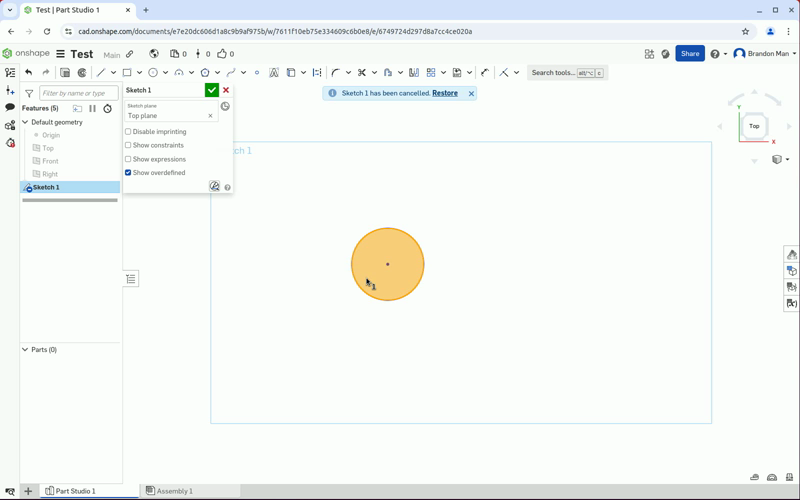
mouse_move(73, 352)
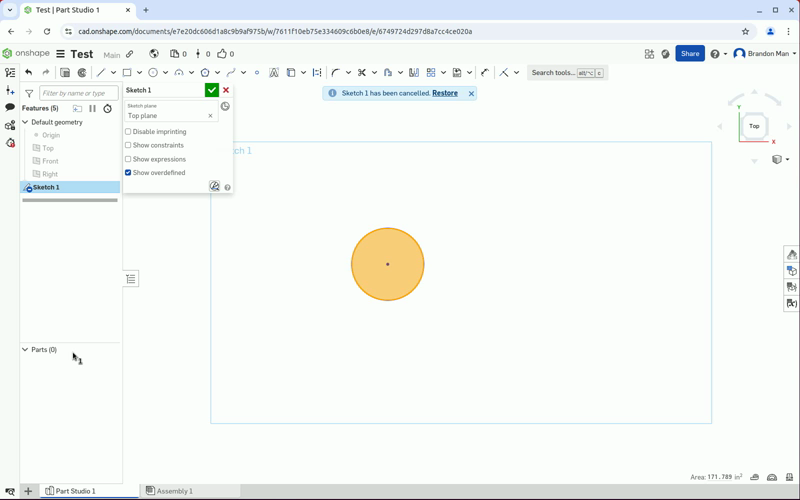
key(shift+y)
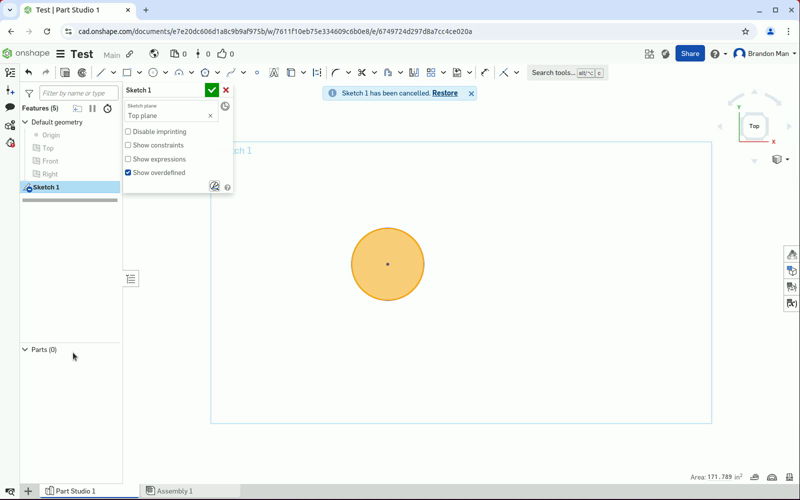
key(shift+e)
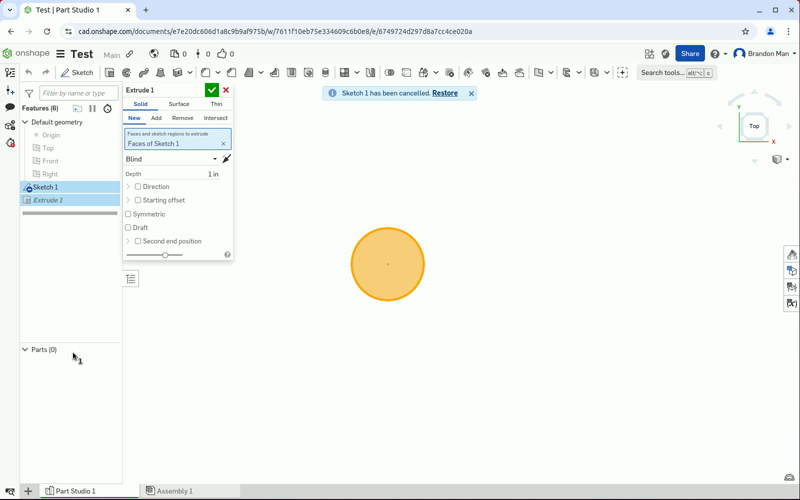
mouse_move(143, 106)
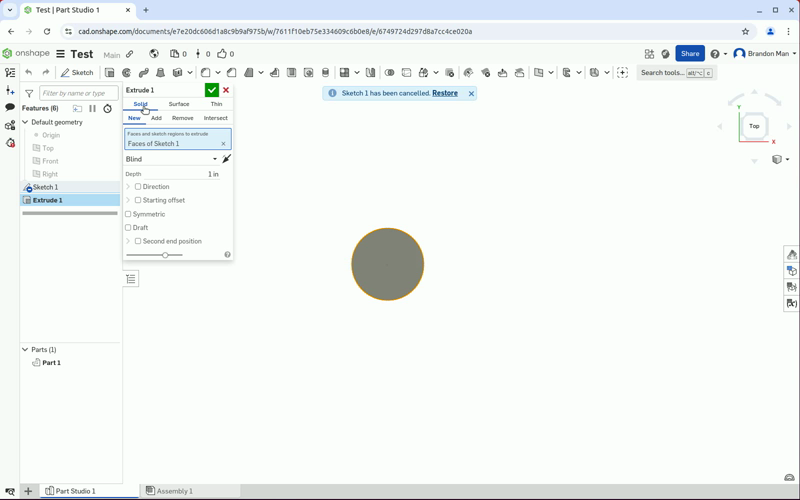
click(143, 106)
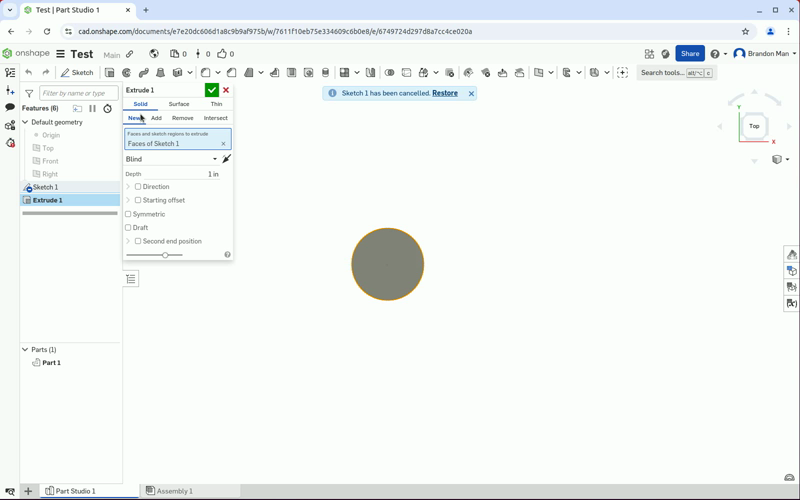
mouse_move(137, 120)
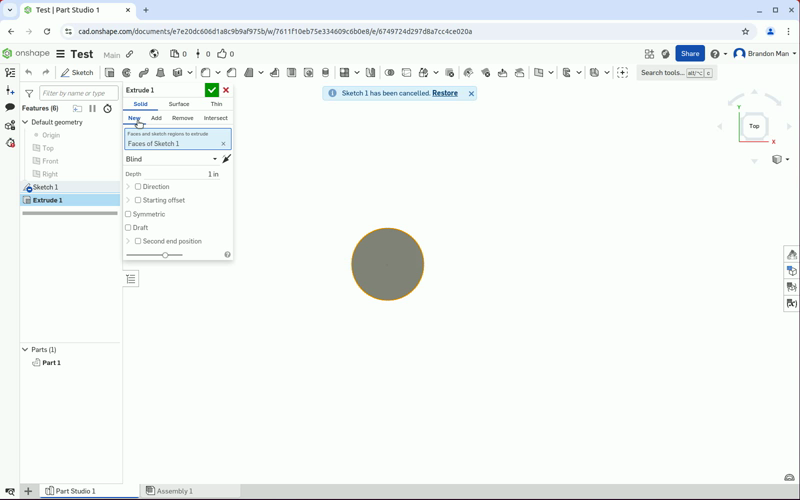
click(137, 120)
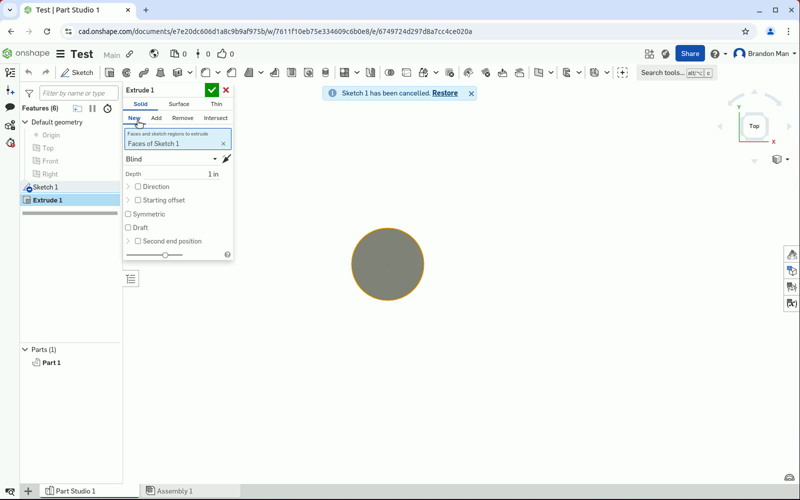
key(tab, 4)
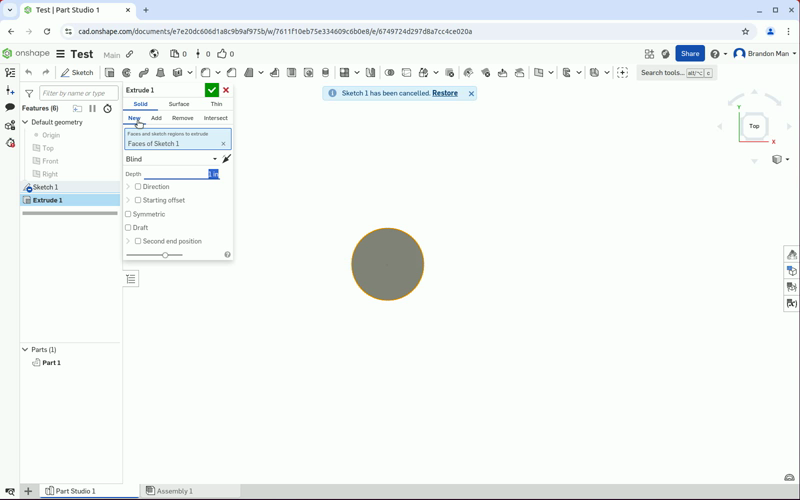
text(10.11)
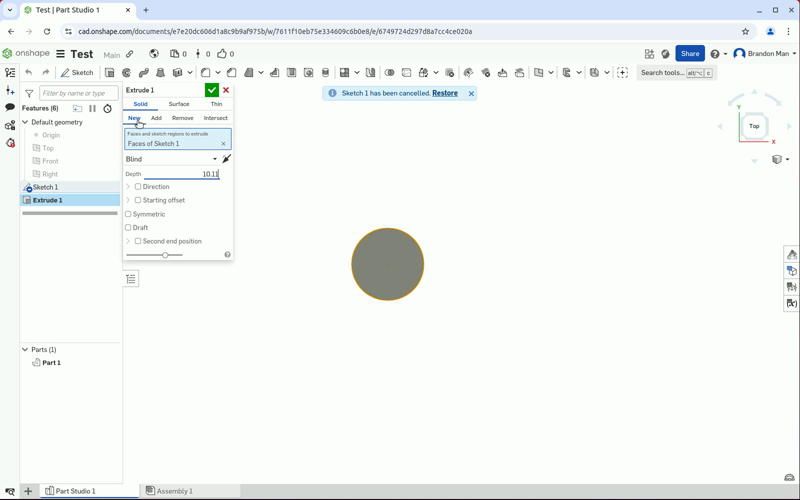
key(enter)
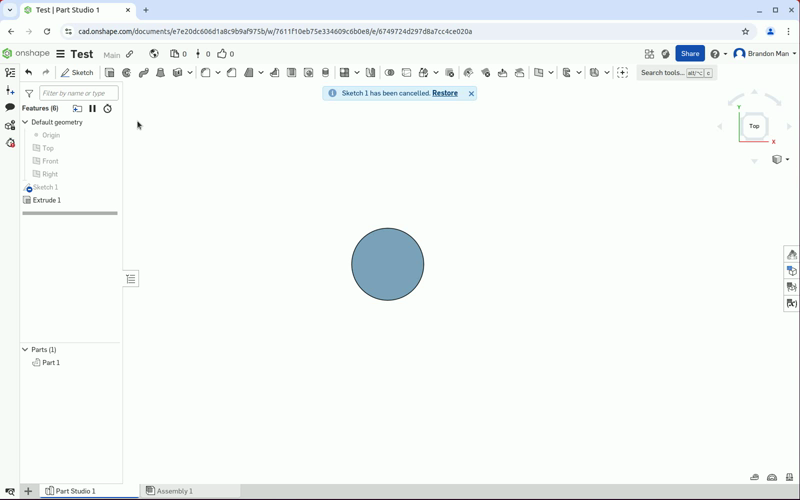
key(shift+h)
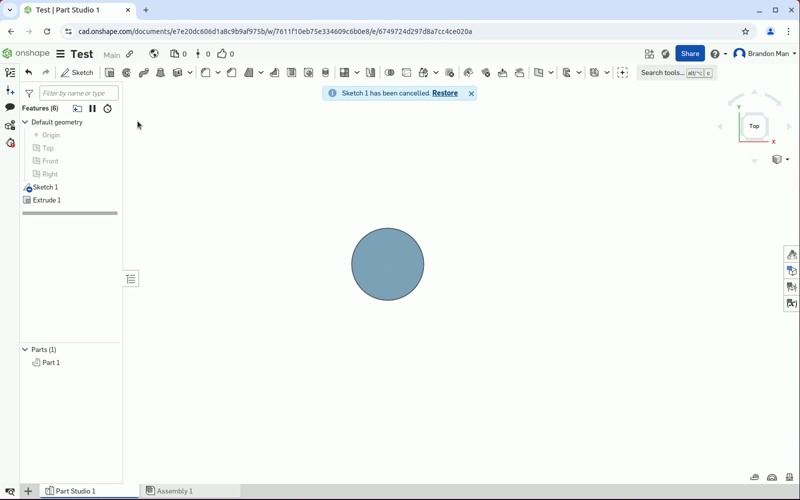
key(shift+h)
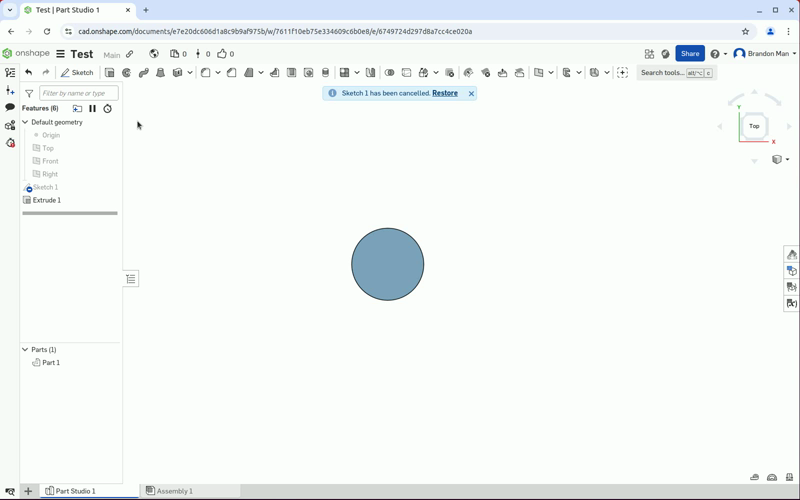
mouse_move(73, 189)
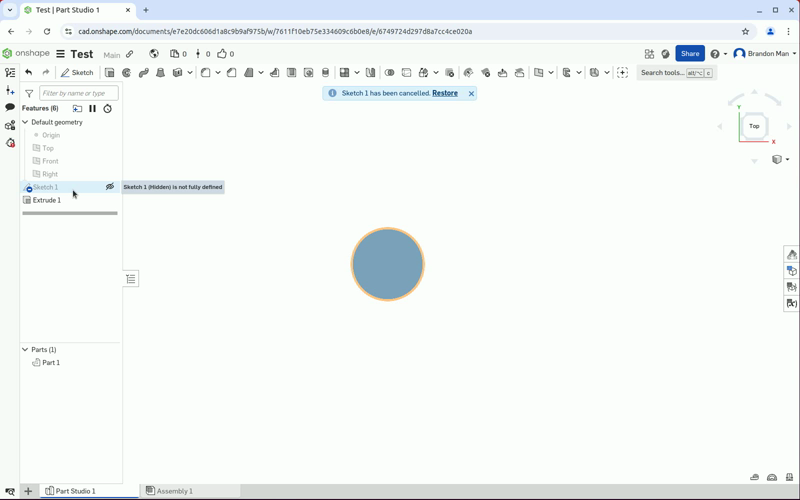
click(73, 189)
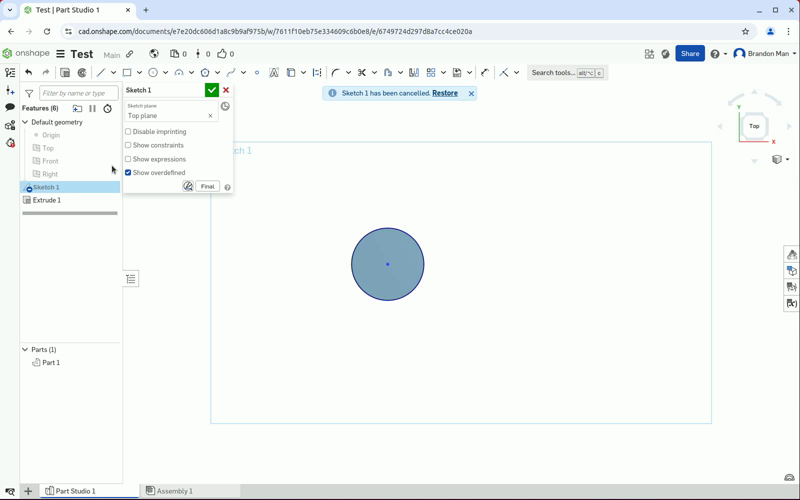
mouse_move(229, 92)
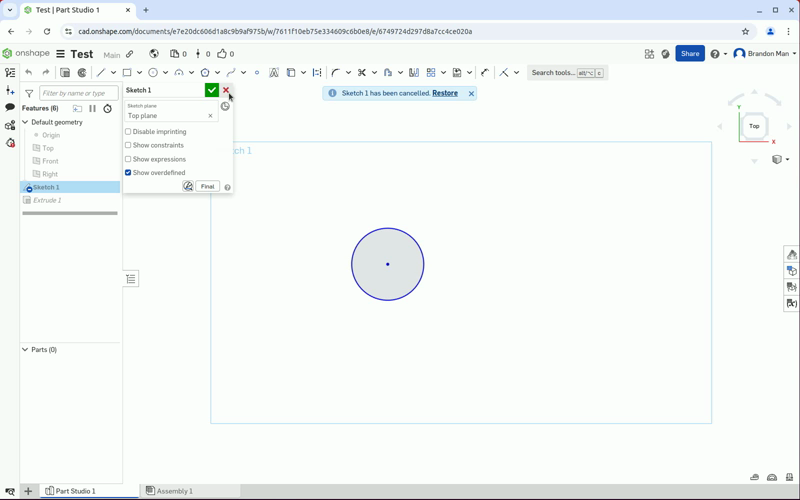
click(229, 92)
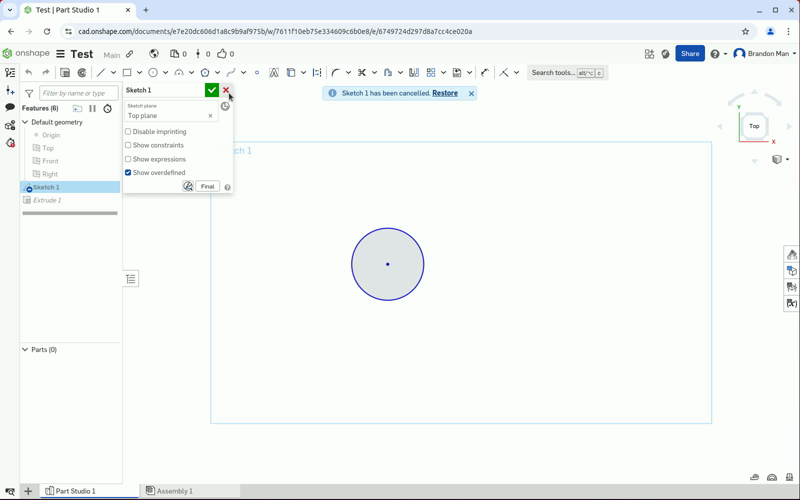
key(shift+s)
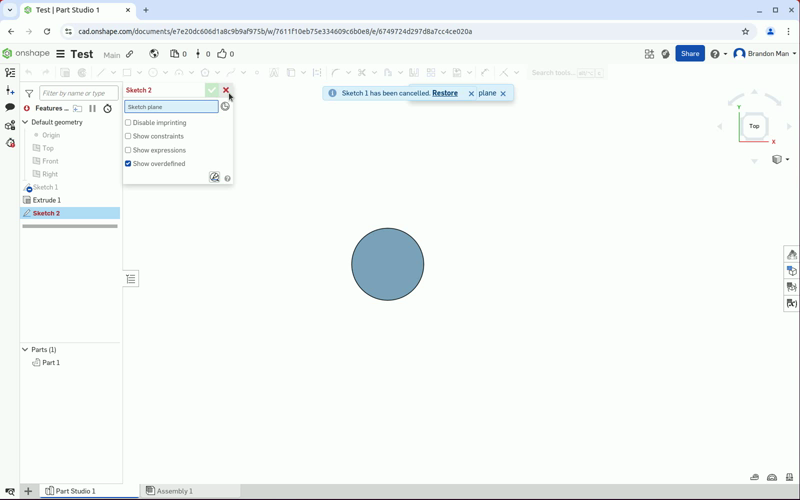
mouse_move(73, 150)
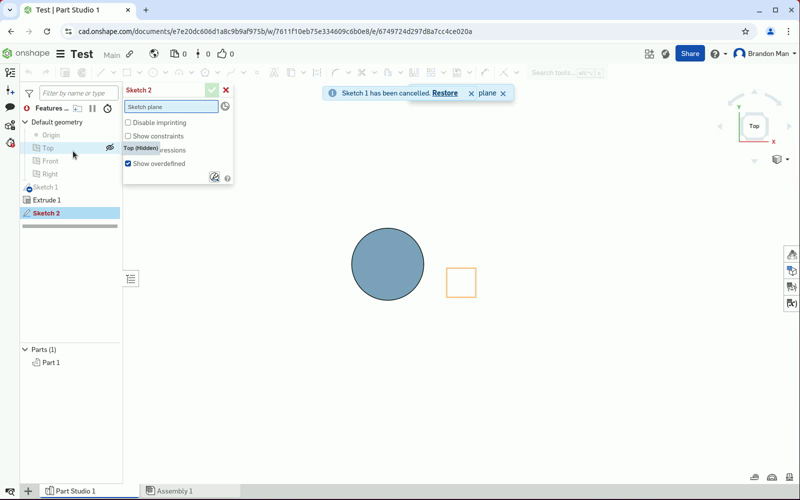
click(73, 150)
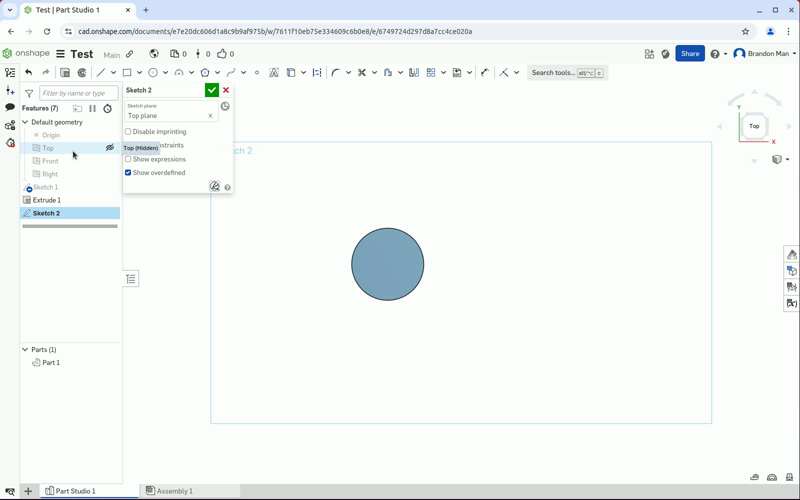
mouse_move(73, 352)
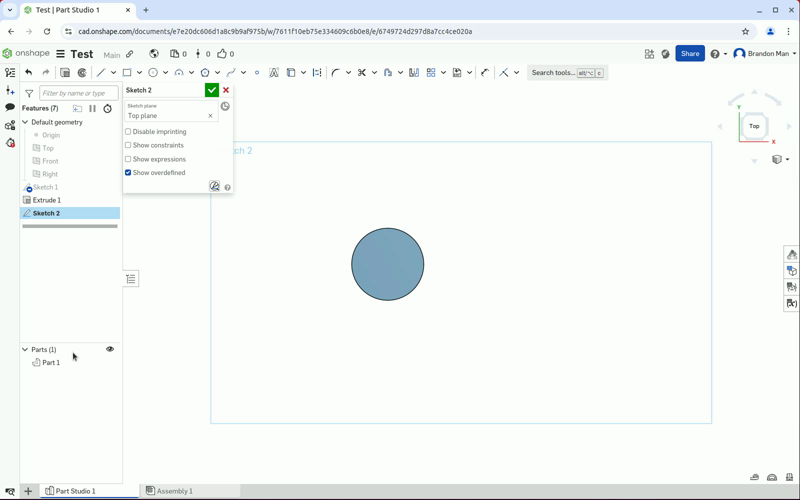
key(y)
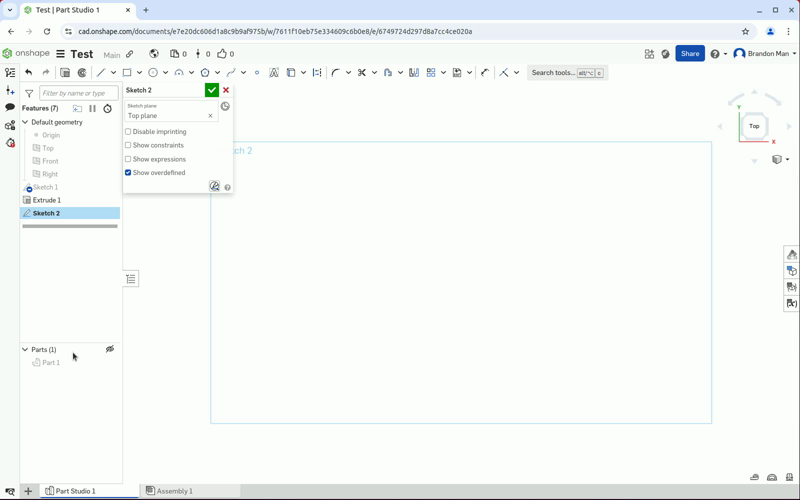
key(c)
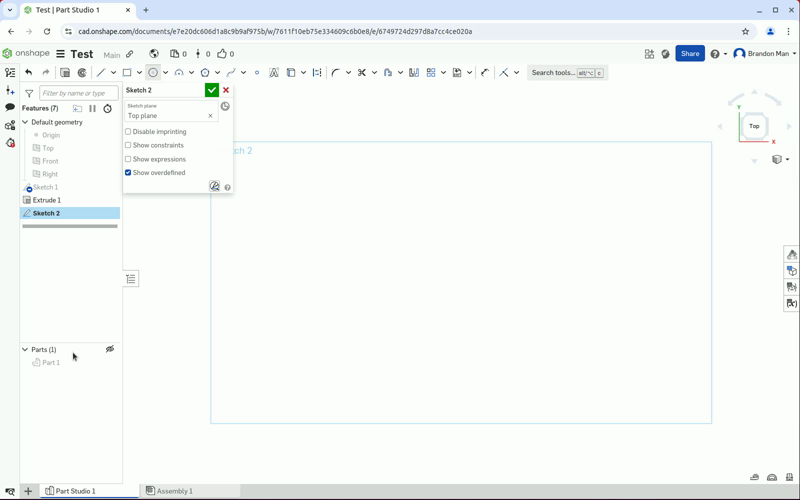
key_down(shift)
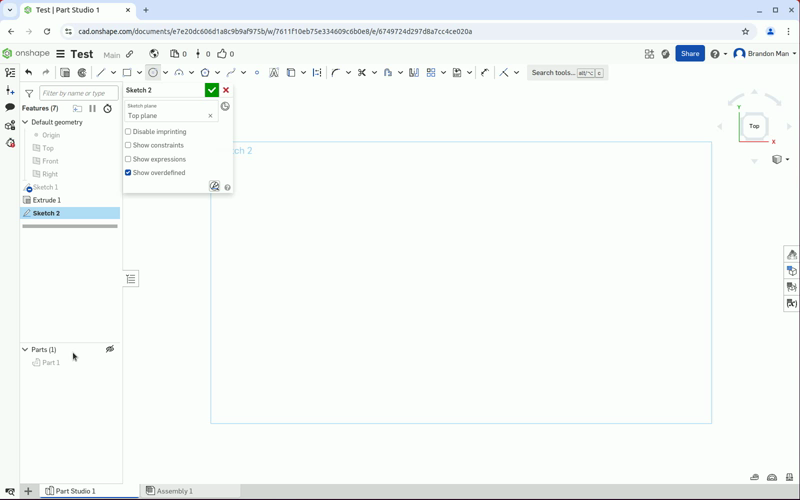
mouse_move(528, 264)
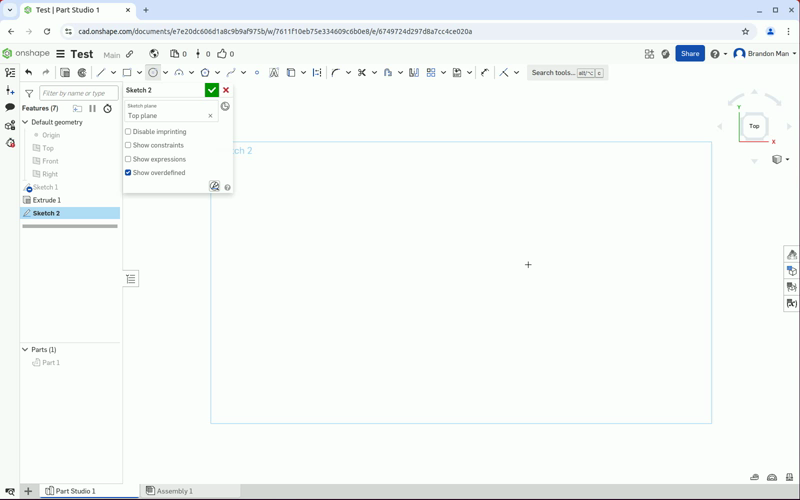
click(528, 264)
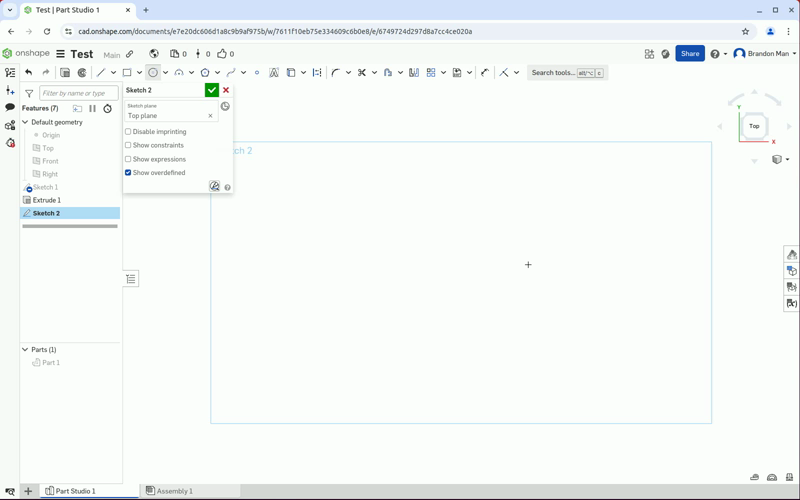
key_up(shift)
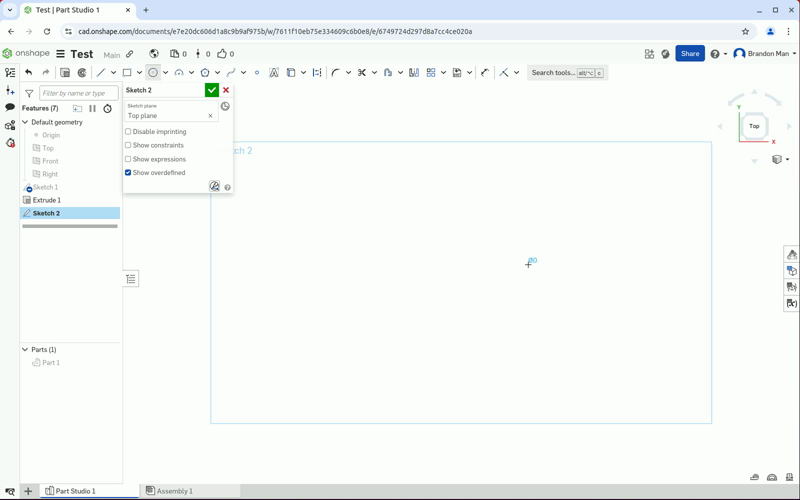
mouse_move(564, 264)
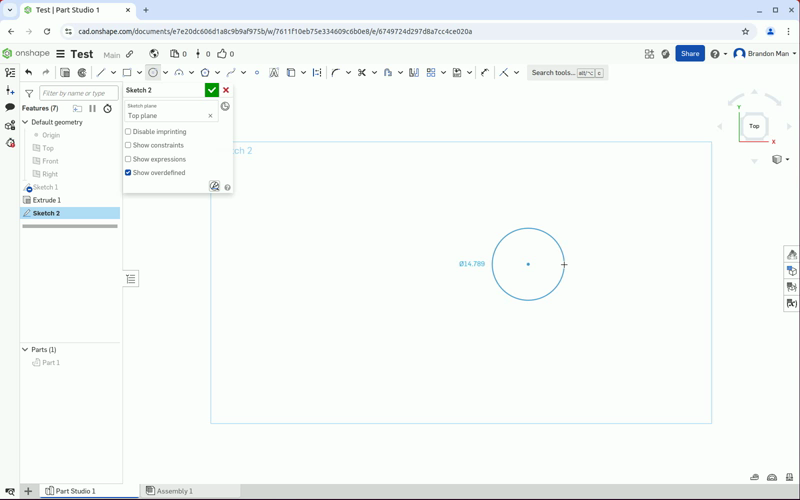
click(564, 264)
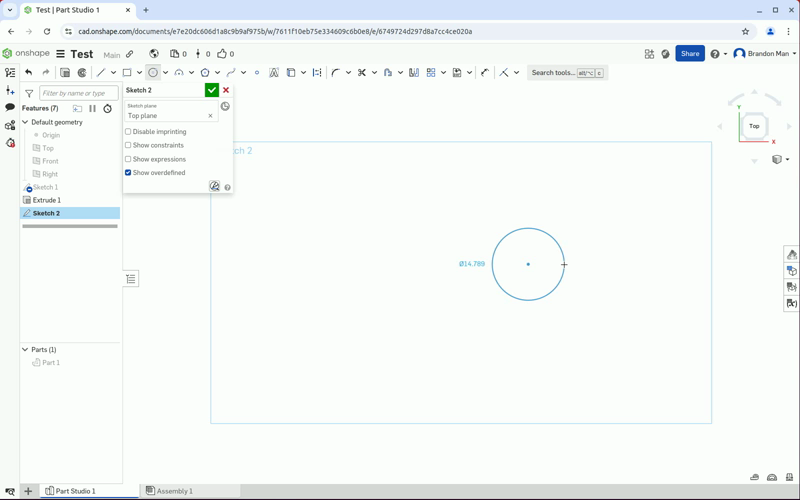
key(esc)
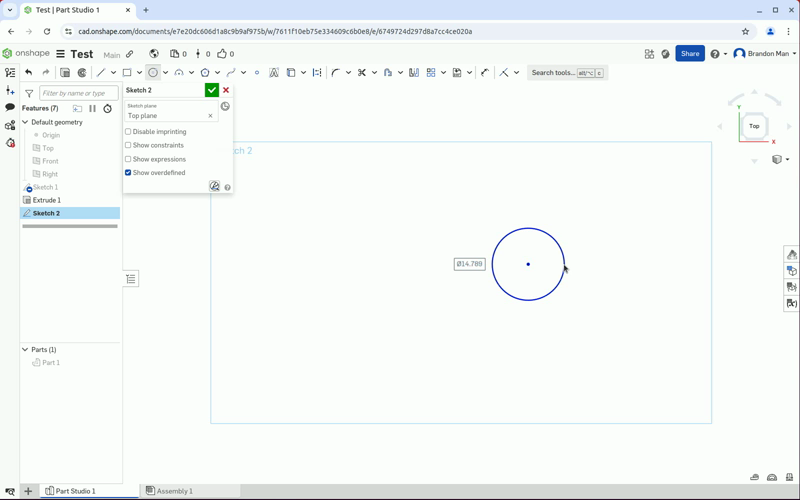
mouse_move(518, 274)
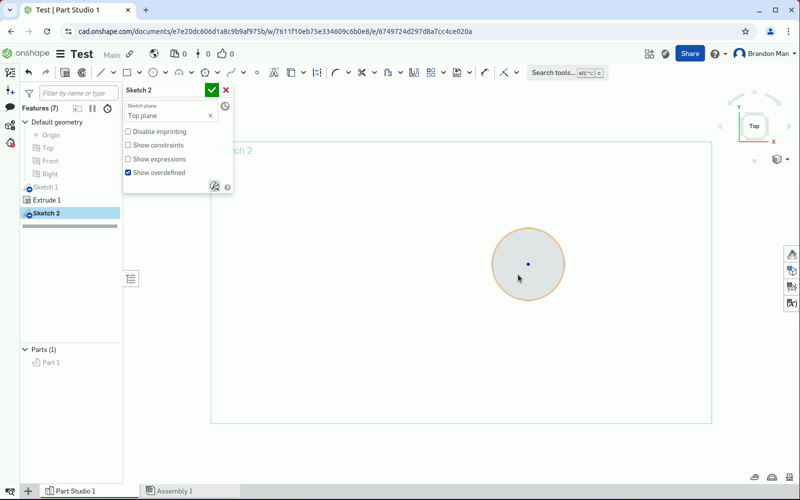
click(518, 274)
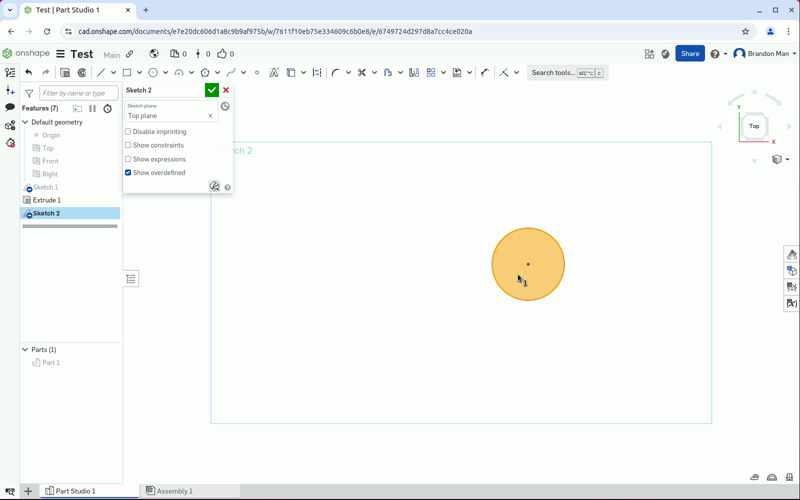
mouse_move(73, 352)
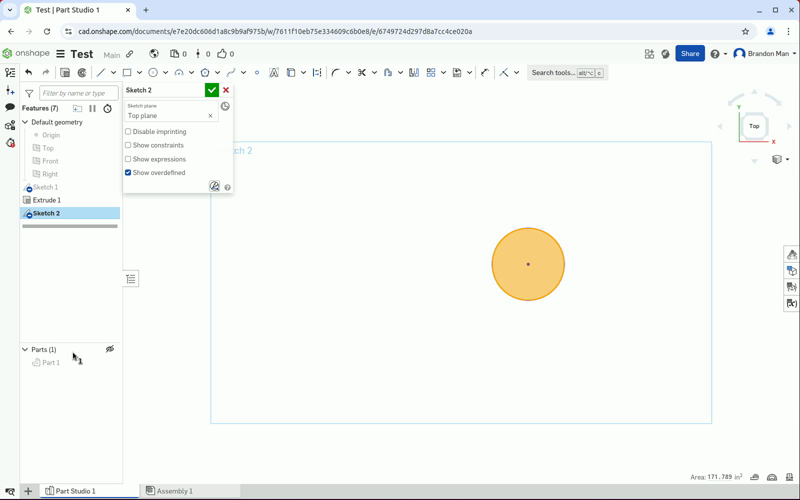
key(shift+y)
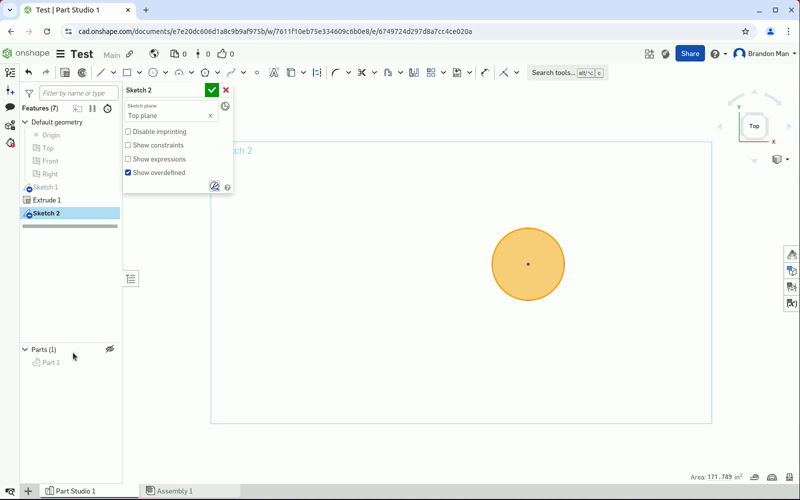
key(shift+e)
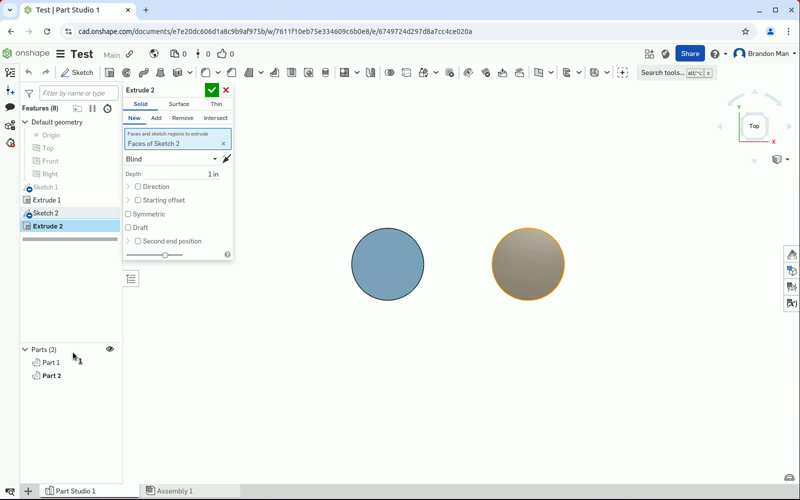
mouse_move(143, 106)
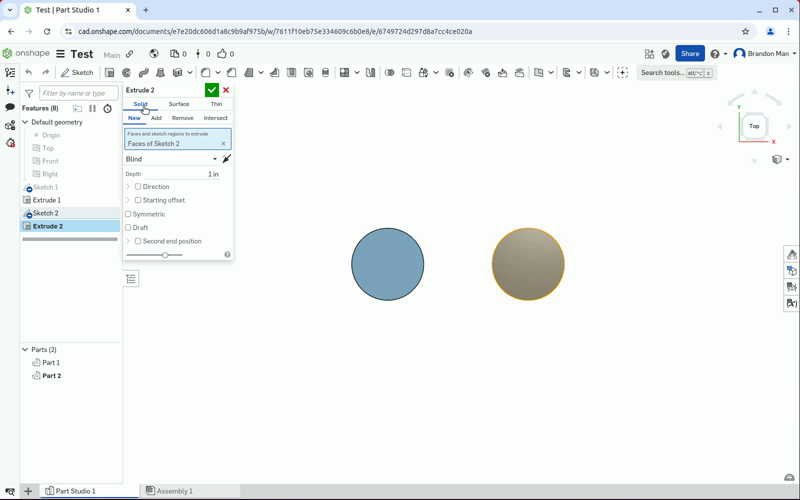
click(143, 106)
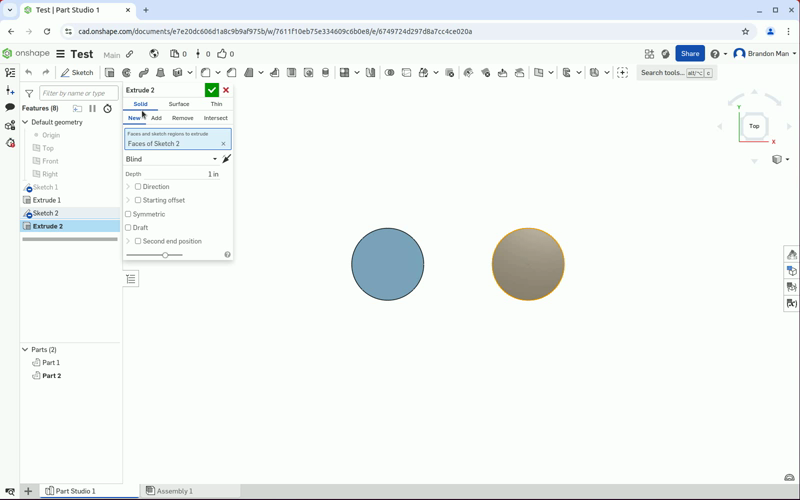
mouse_move(137, 120)
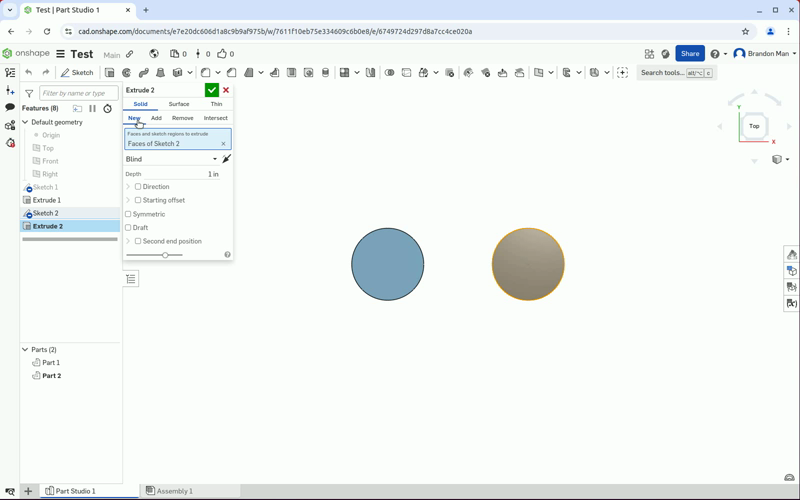
click(137, 120)
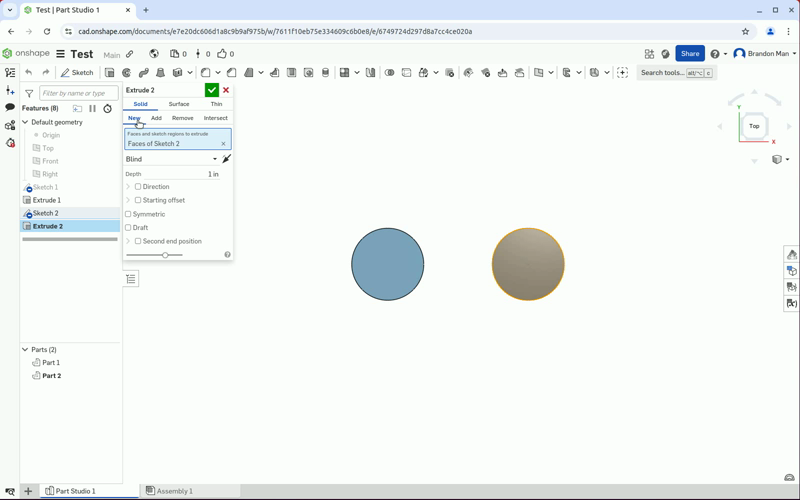
key(tab, 4)
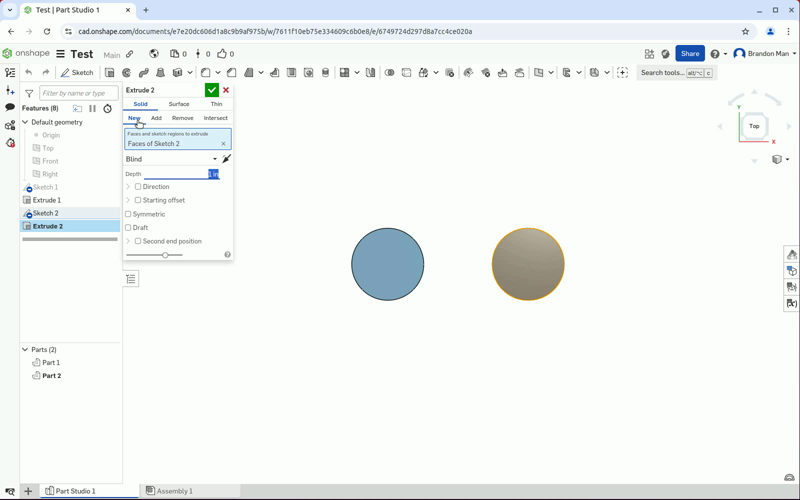
text(10.11)
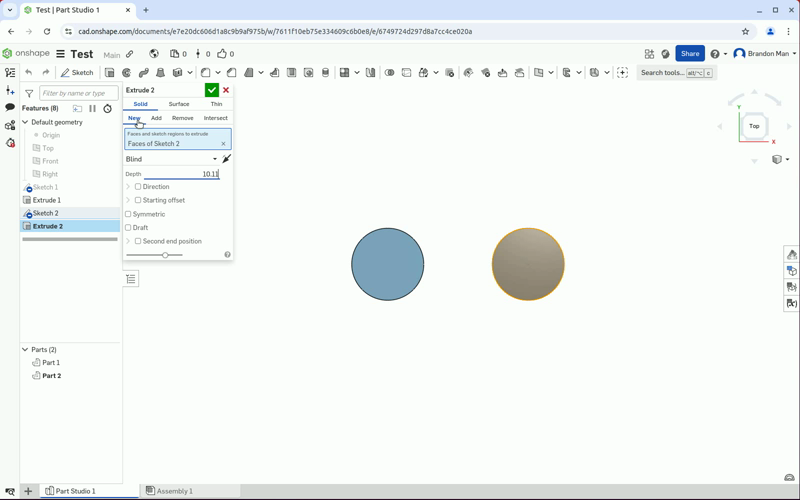
key(enter)
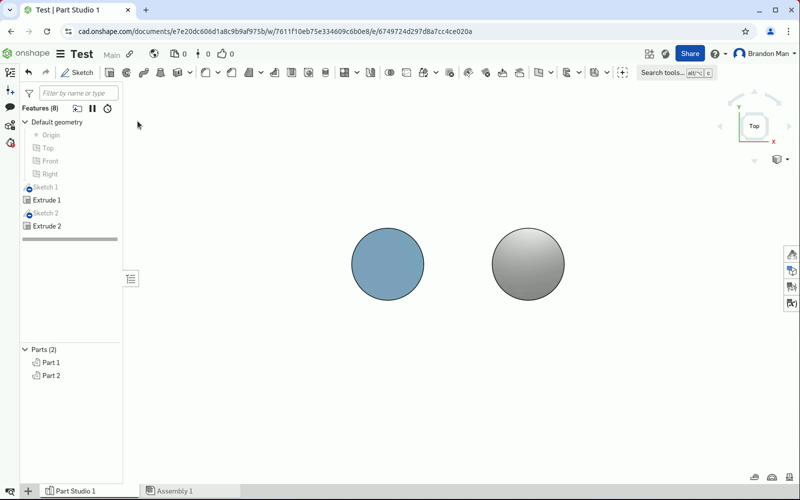
key(shift+h)
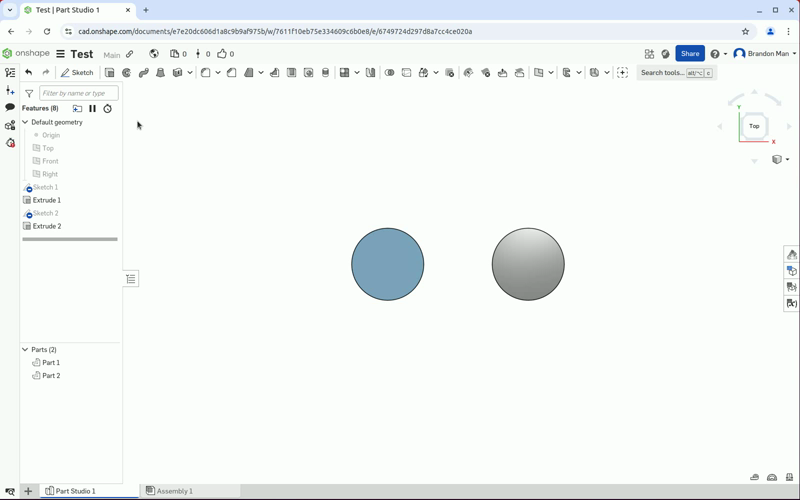
key(shift+h)
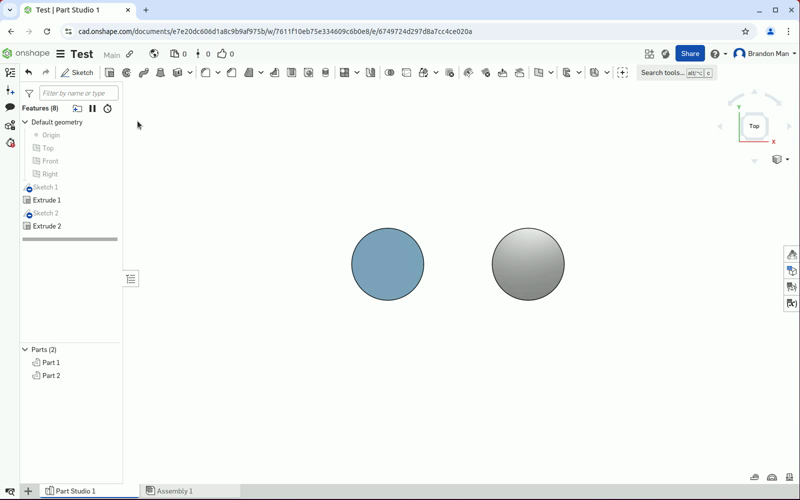
mouse_move(73, 189)
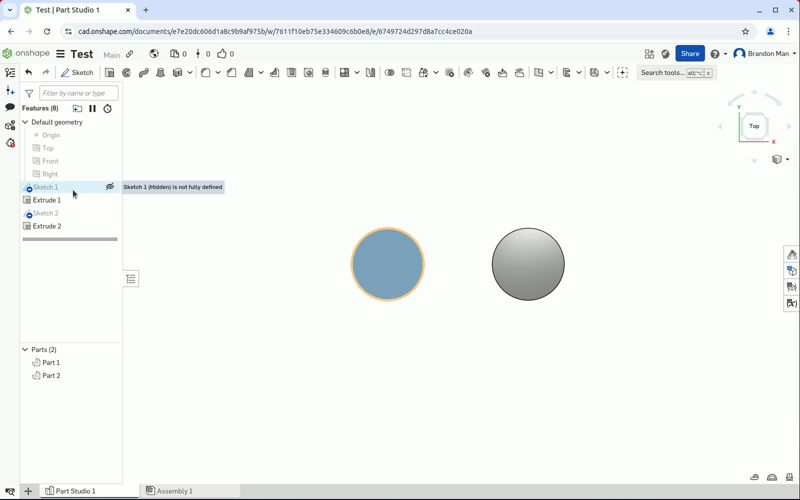
click(73, 189)
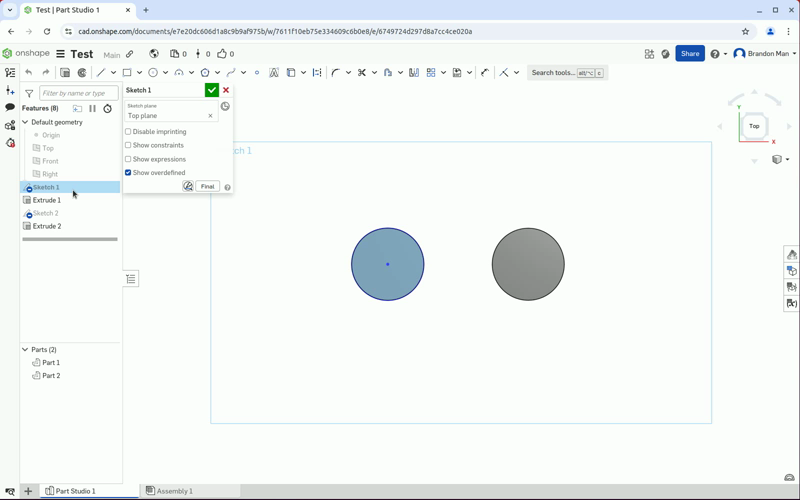
mouse_move(229, 92)
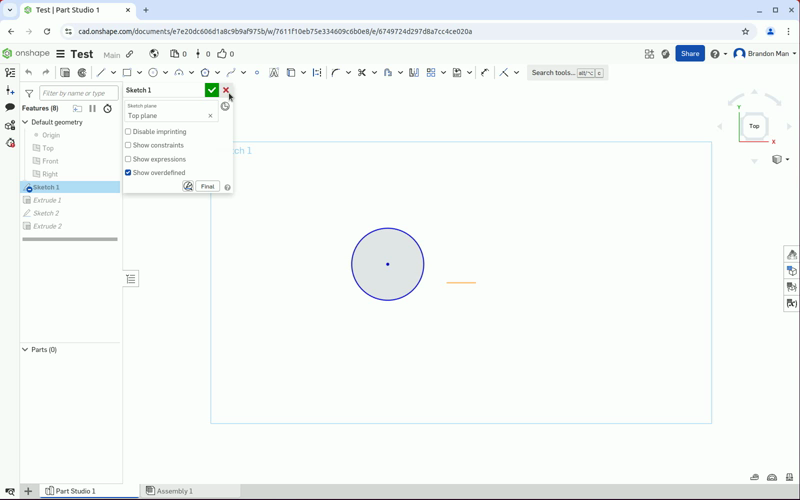
click(229, 92)
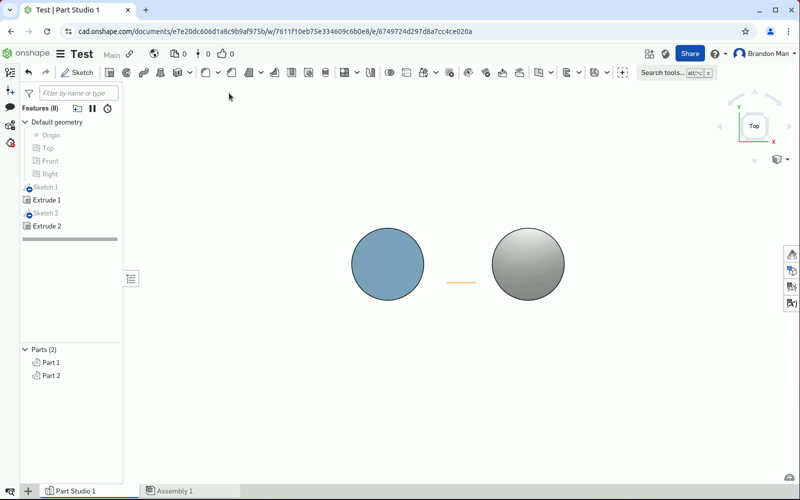
mouse_move(541, 75)
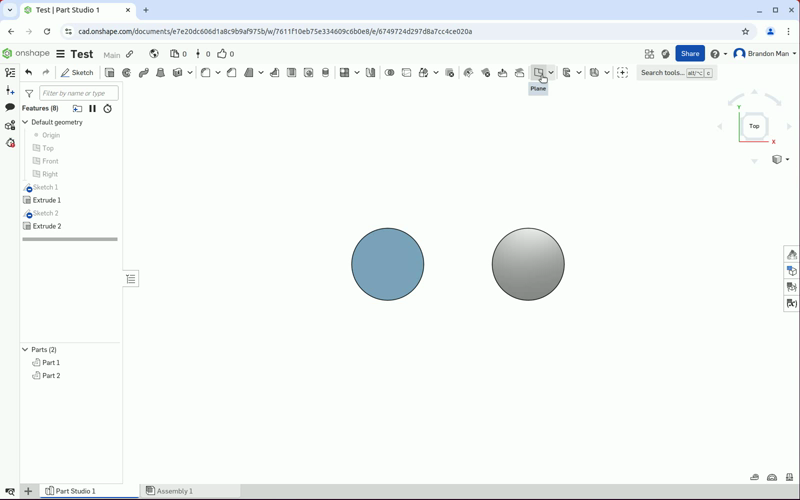
click(541, 75)
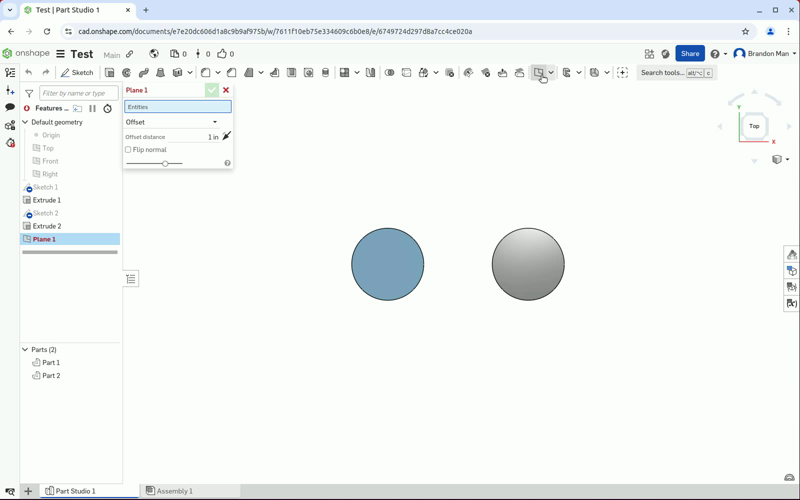
mouse_move(73, 150)
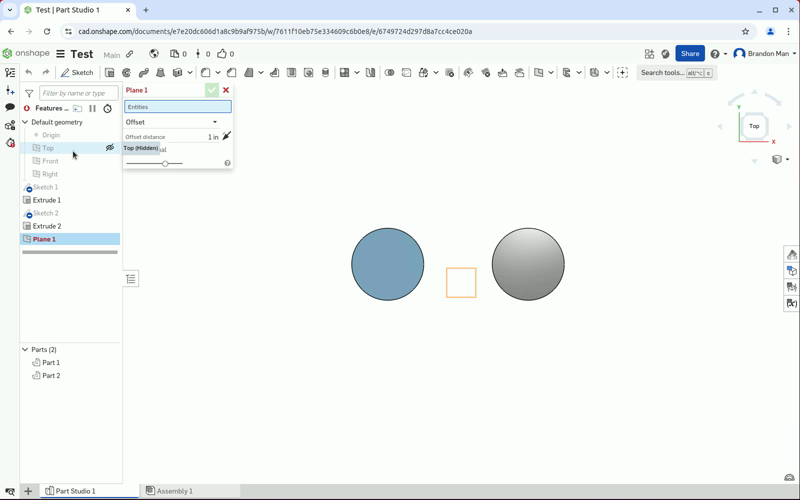
click(73, 150)
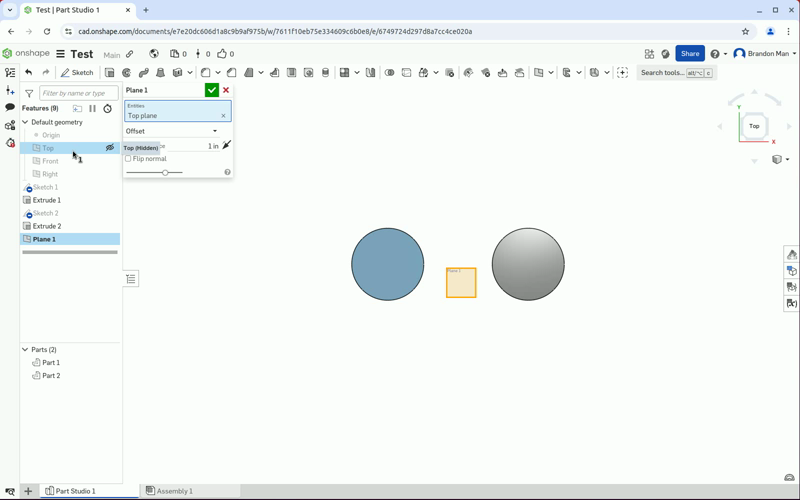
key(tab, 2)
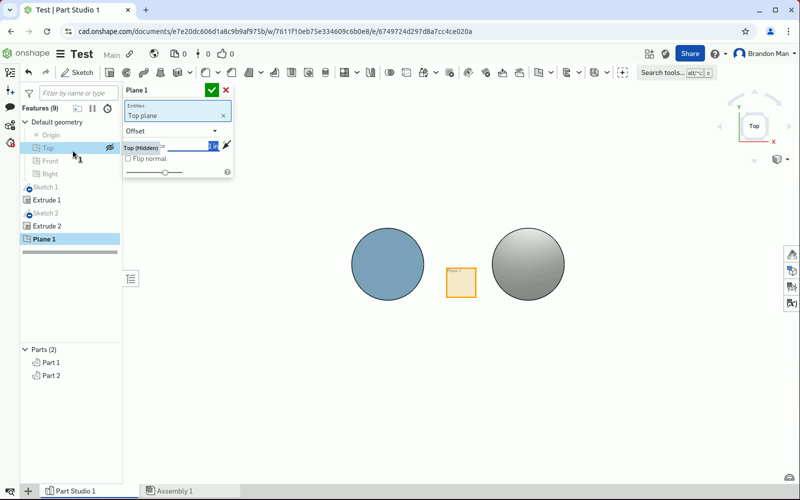
text(10.106)
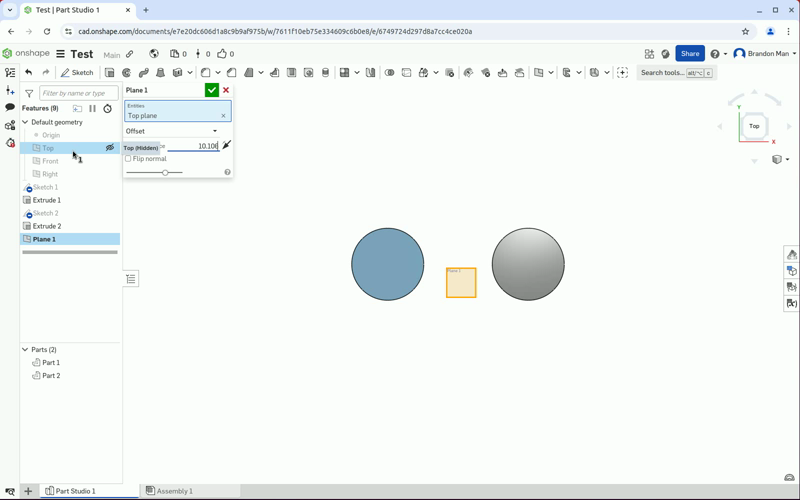
key(enter, 2)
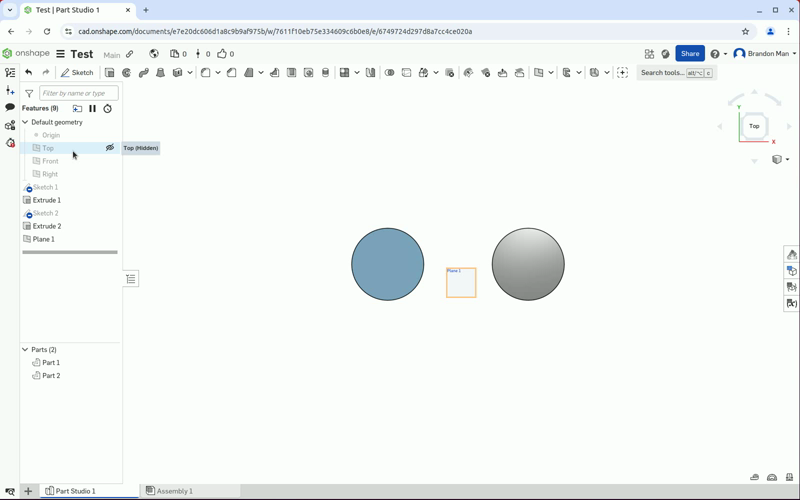
key(shift+s)
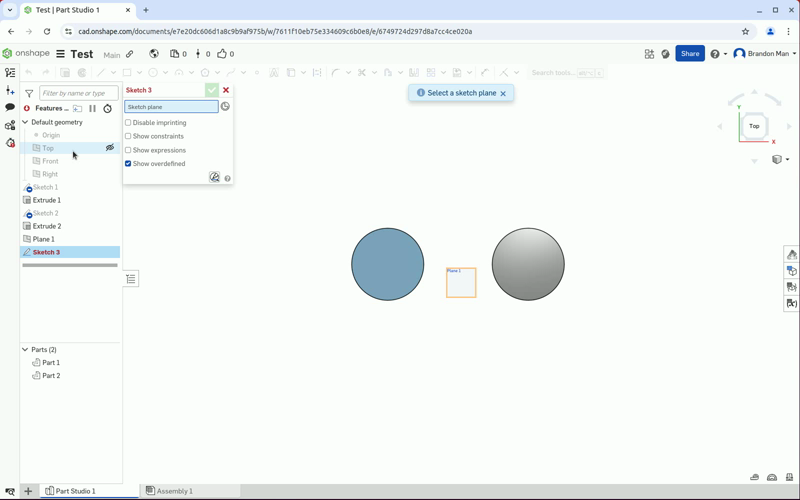
mouse_move(73, 241)
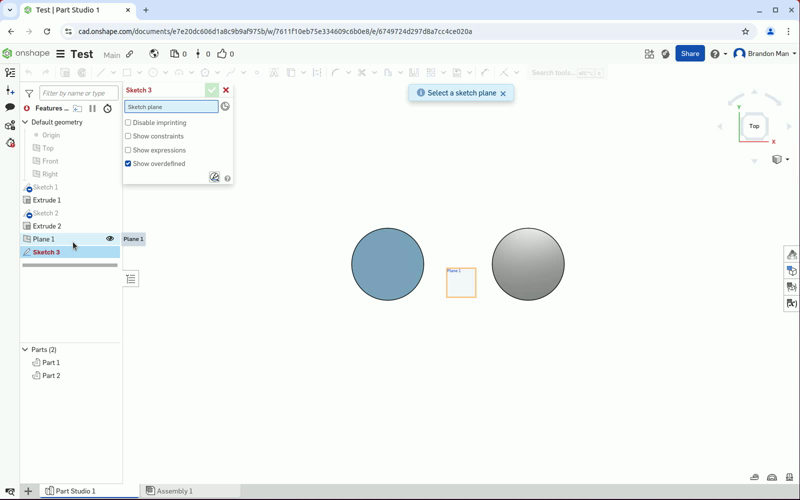
click(73, 241)
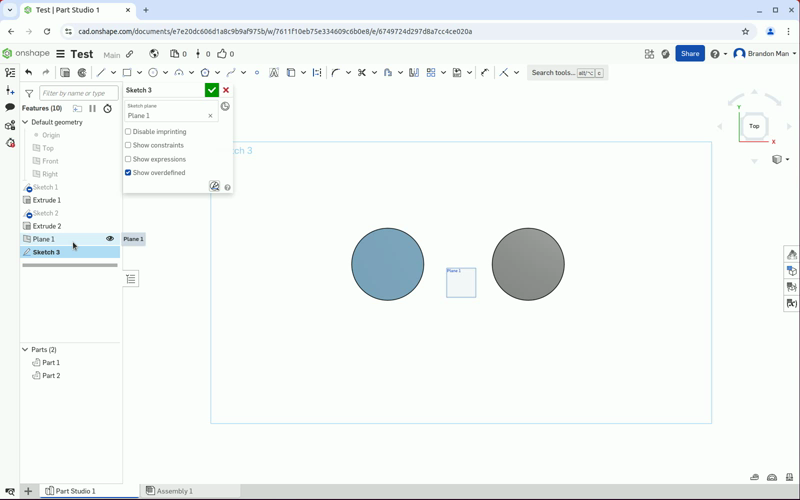
mouse_move(73, 352)
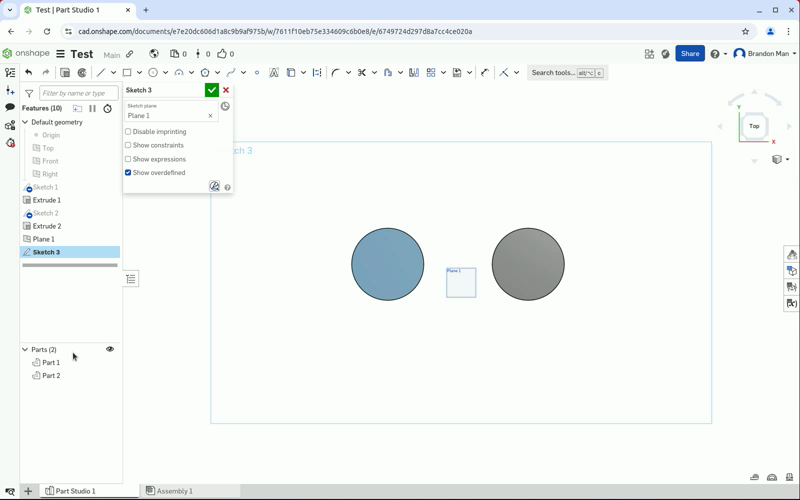
key(y)
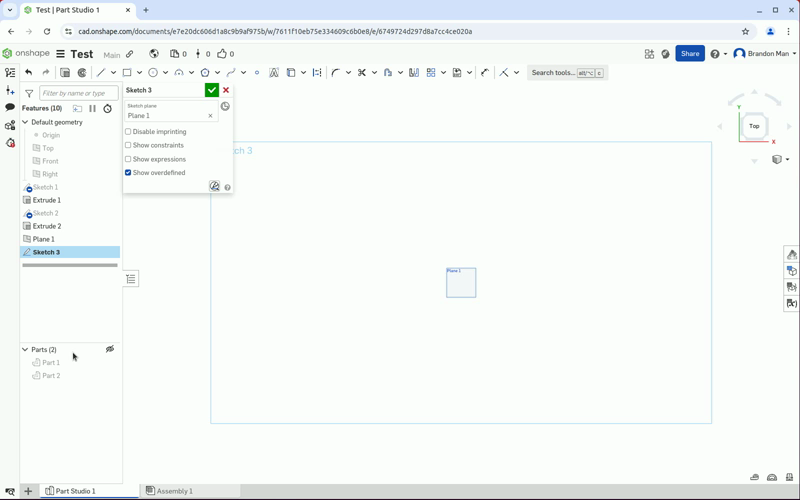
key(l)
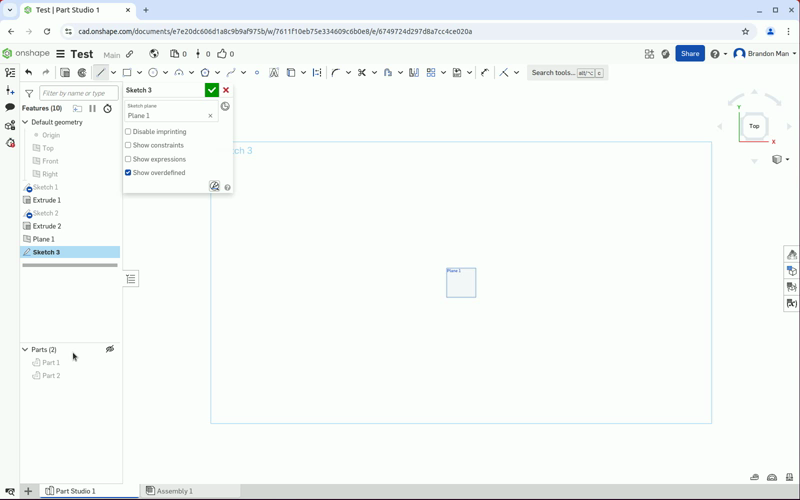
key_down(shift)
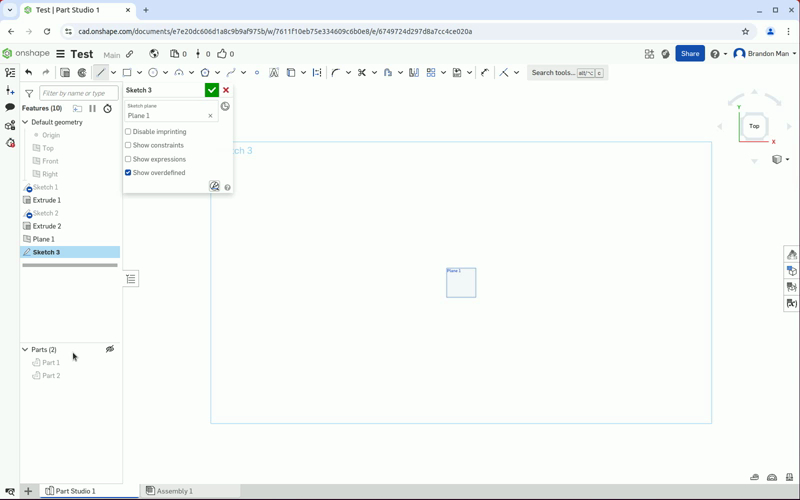
mouse_move(348, 319)
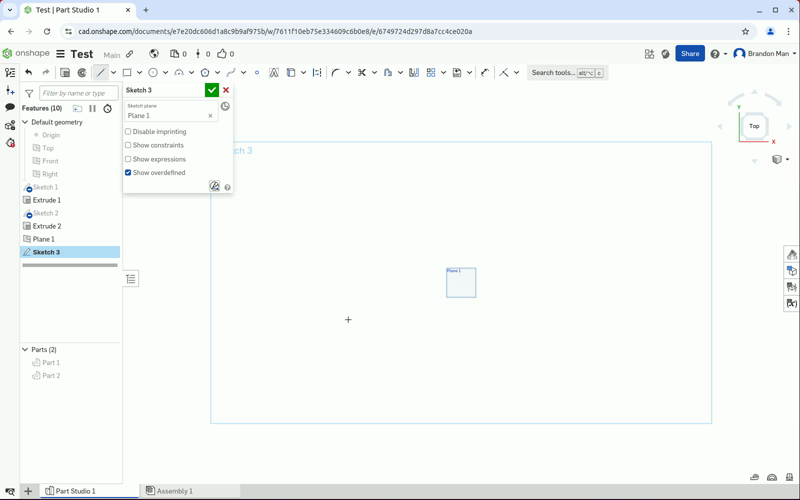
click(348, 319)
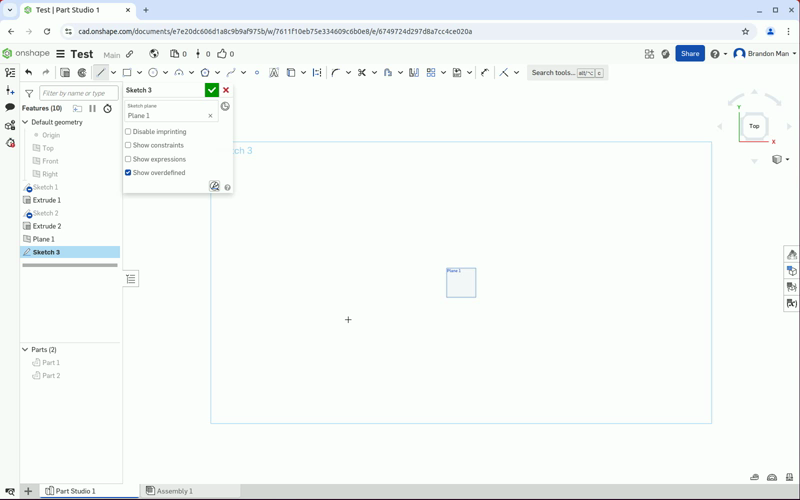
key_up(shift)
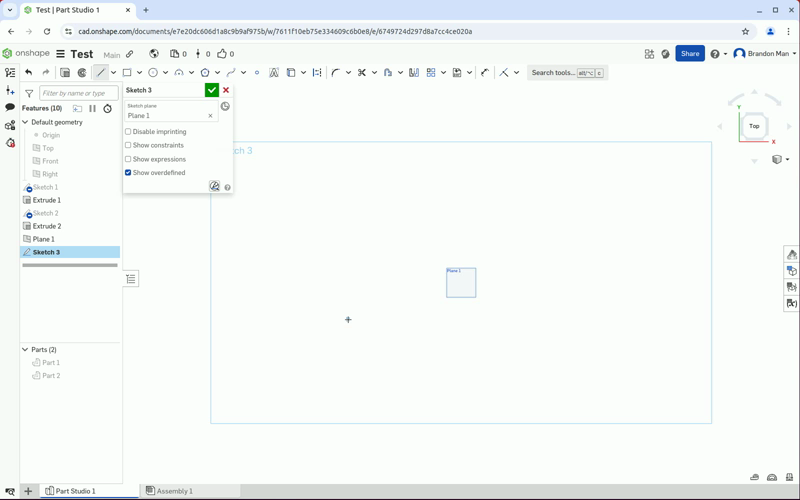
key_down(shift)
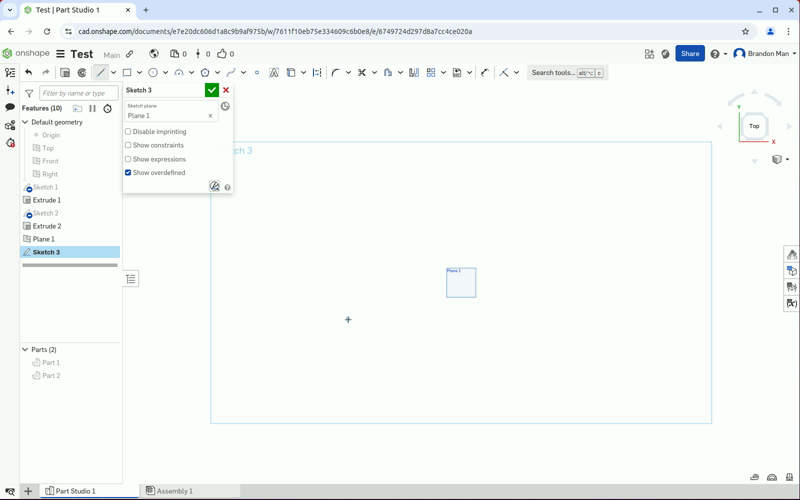
mouse_move(566, 319)
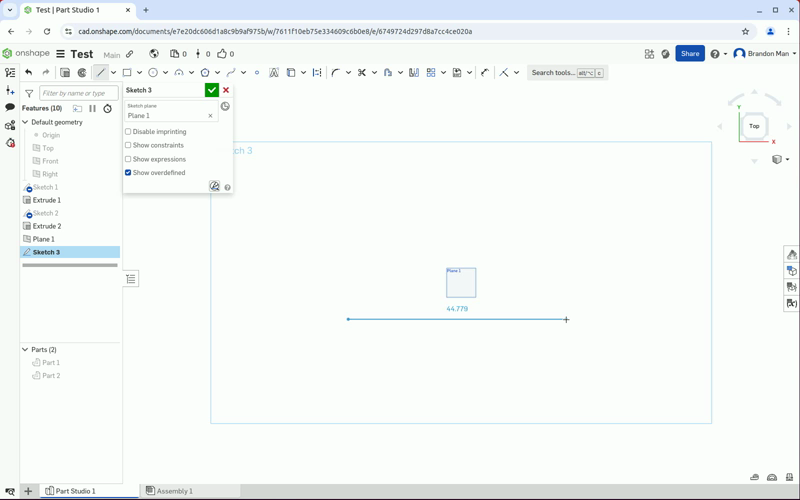
click(566, 319)
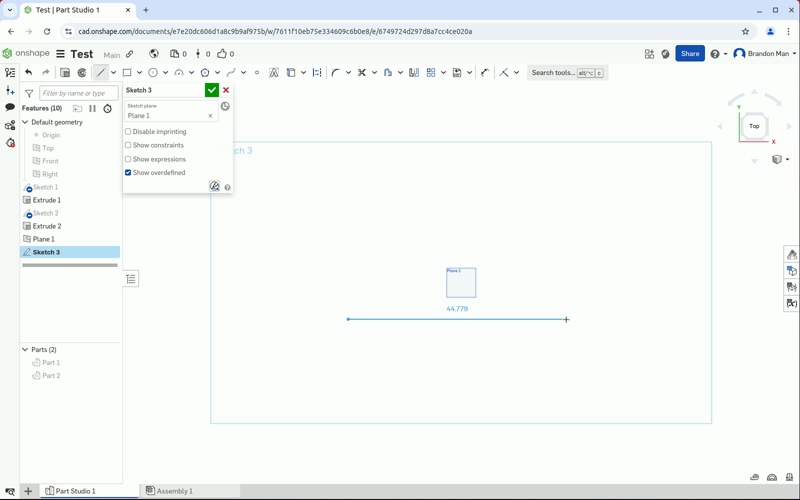
key_up(shift)
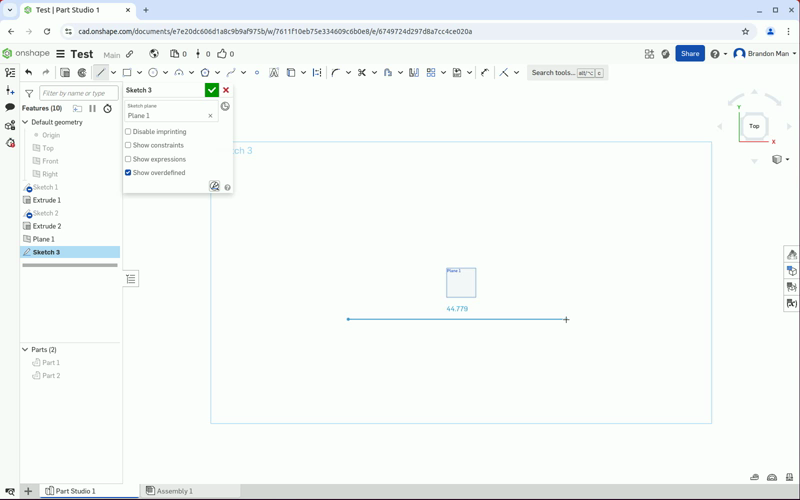
key_down(shift)
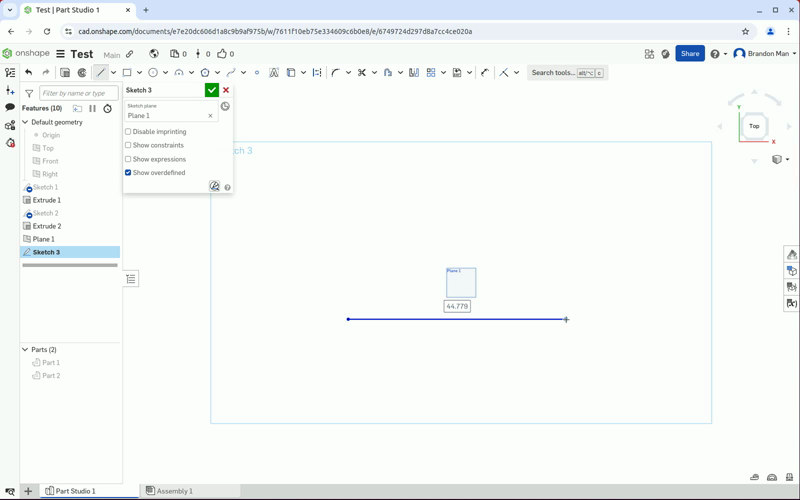
mouse_move(566, 227)
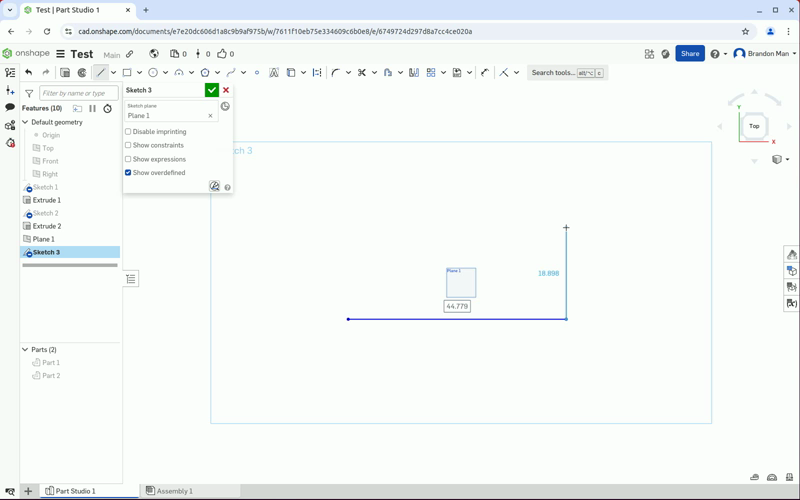
click(566, 227)
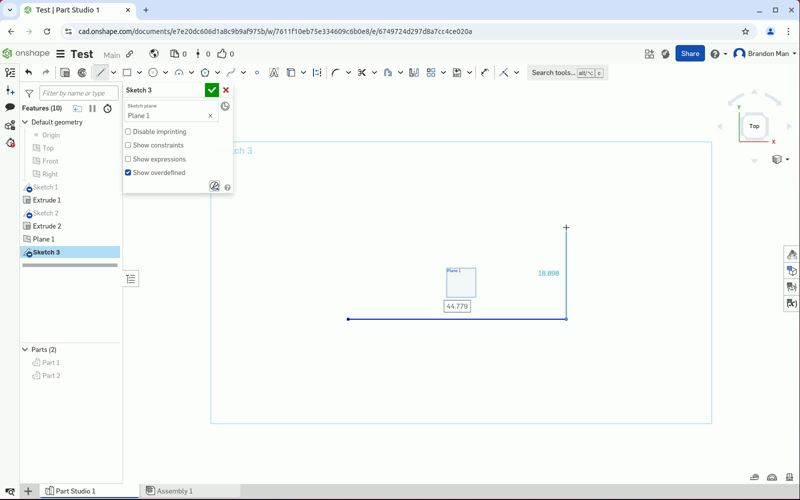
key_up(shift)
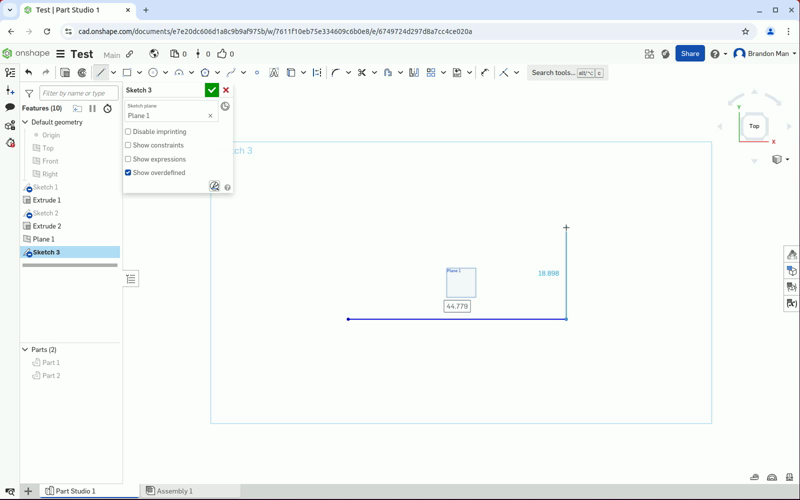
key_down(shift)
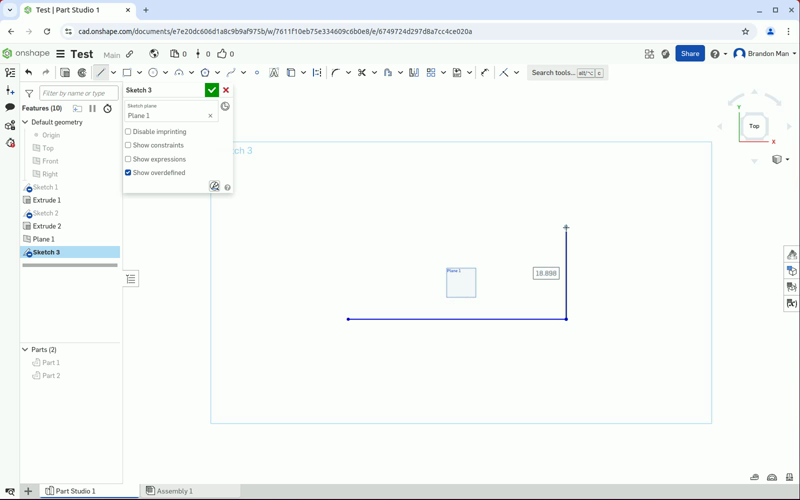
mouse_move(348, 227)
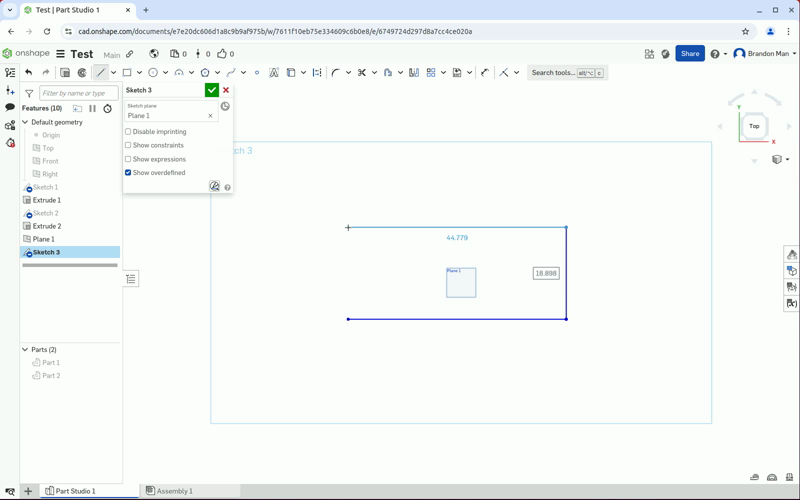
click(348, 227)
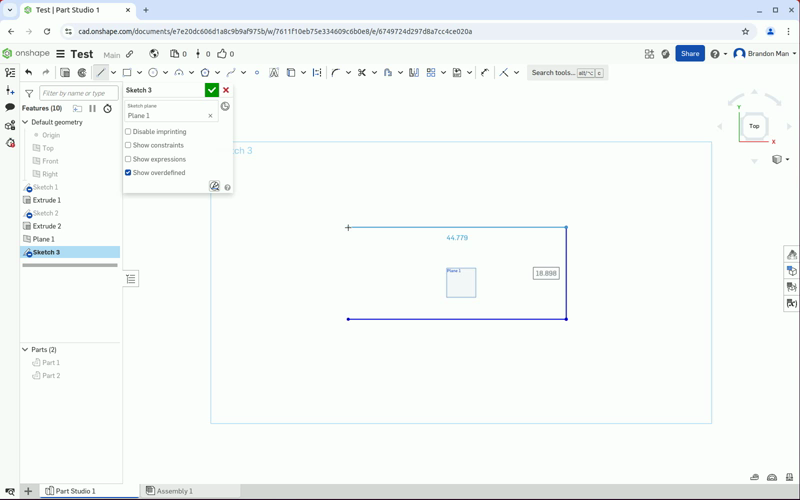
key_up(shift)
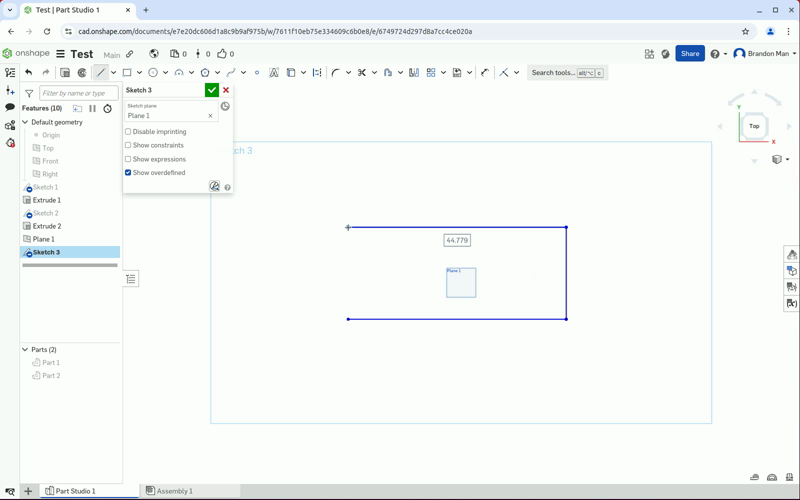
key_down(shift)
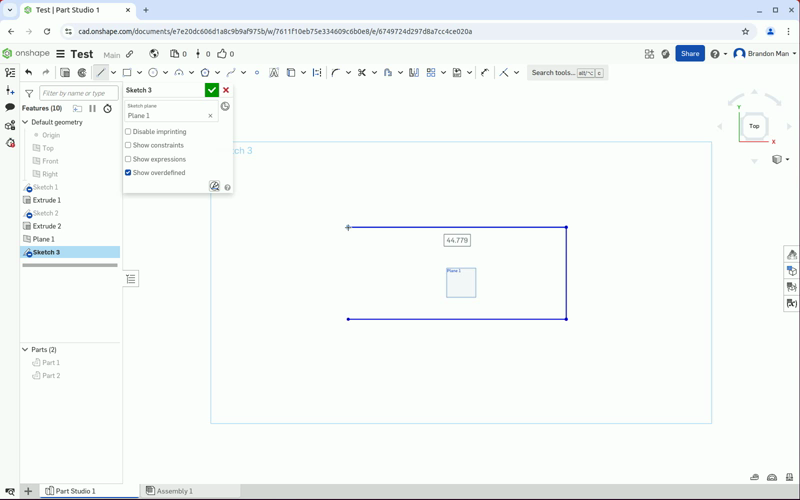
mouse_move(348, 319)
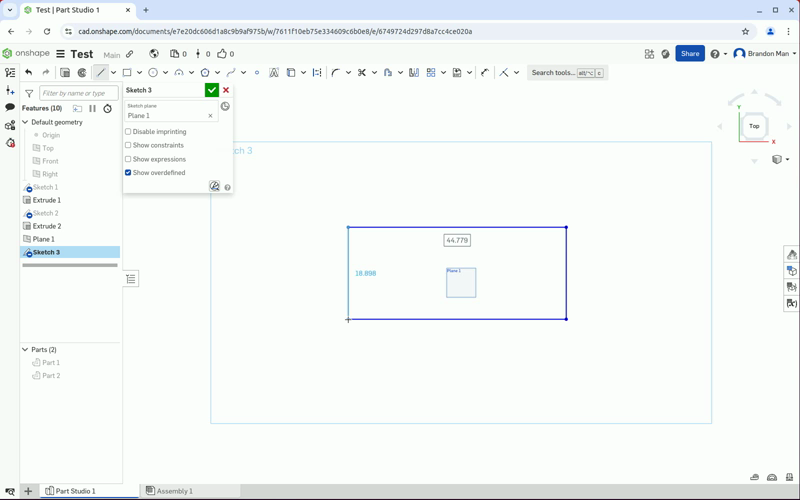
key_up(shift)
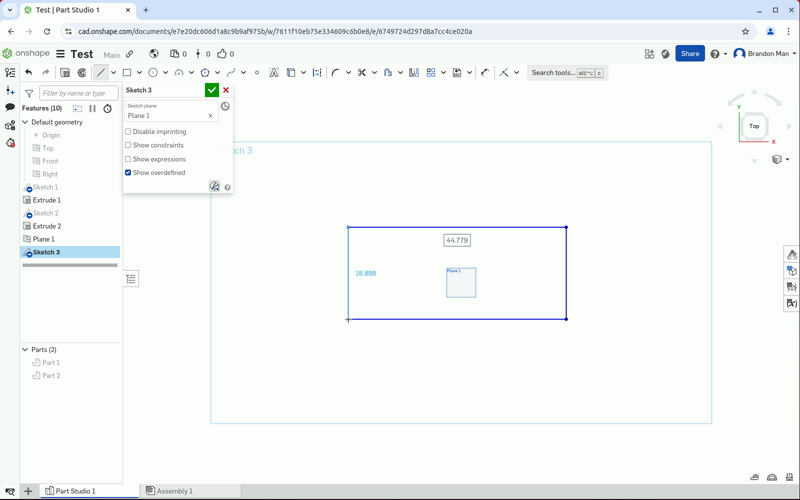
click(348, 319)
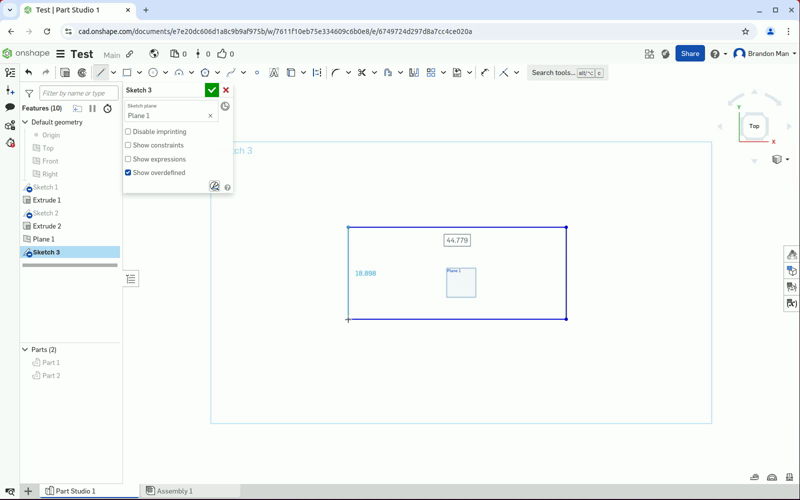
key(esc)
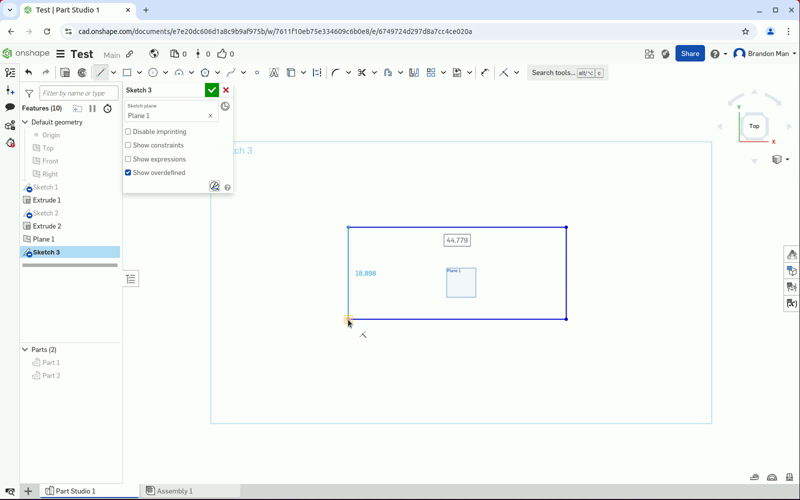
key(c)
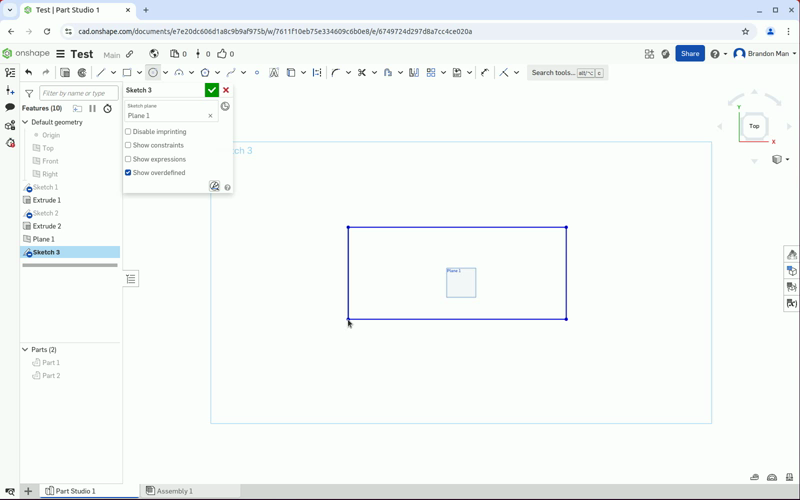
key_down(shift)
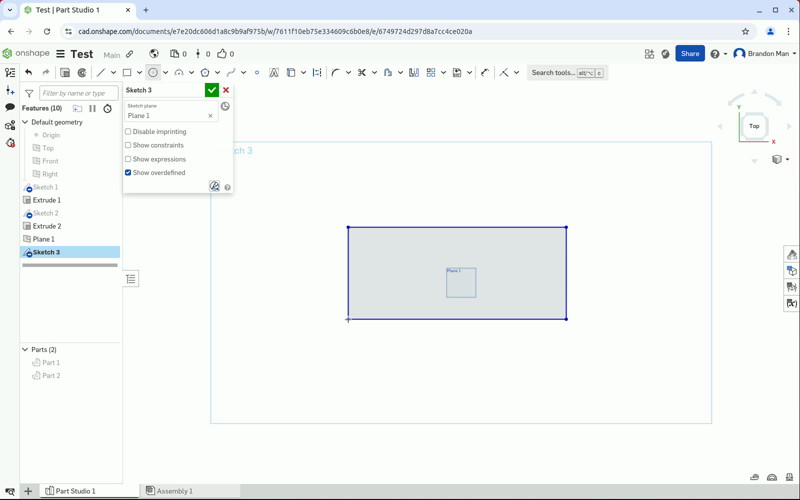
mouse_move(387, 264)
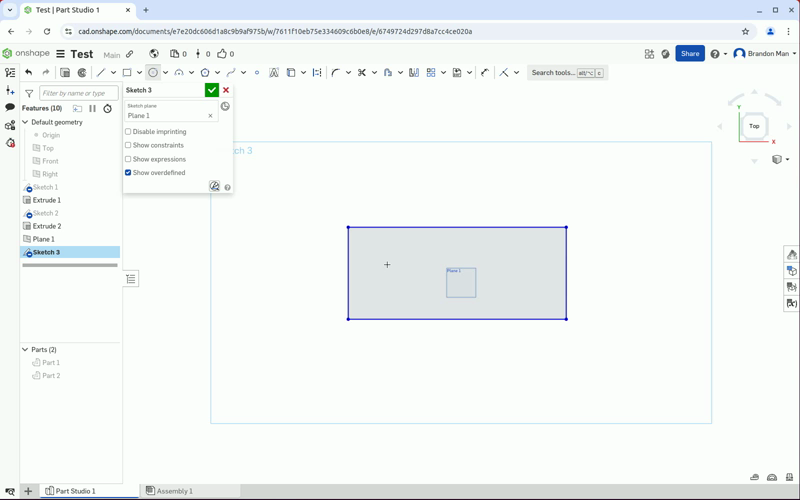
click(387, 264)
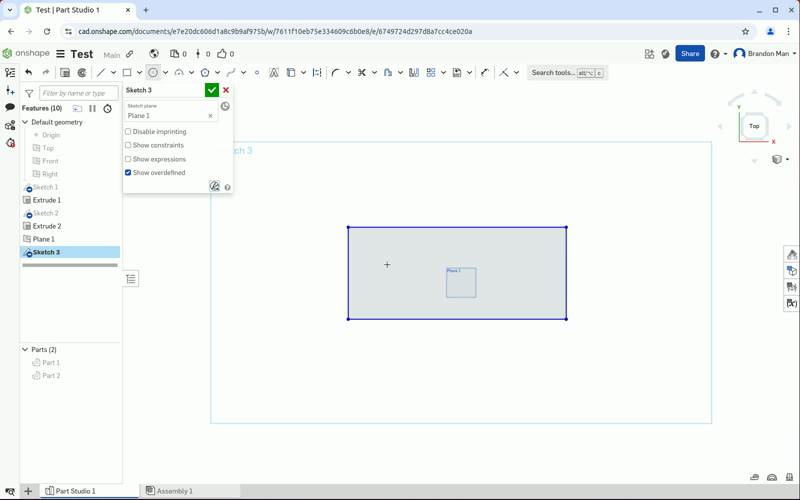
key_up(shift)
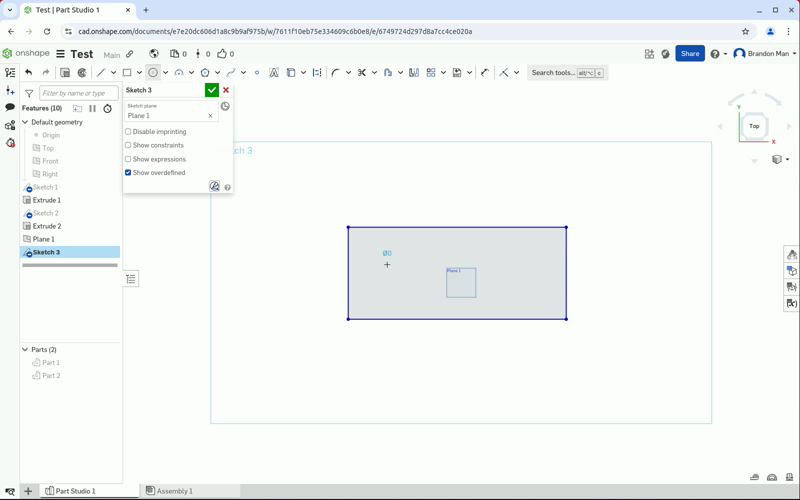
mouse_move(423, 264)
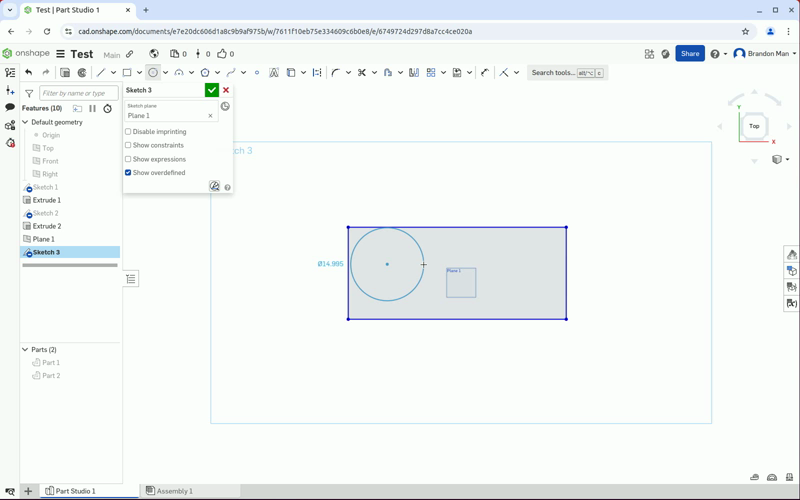
click(423, 264)
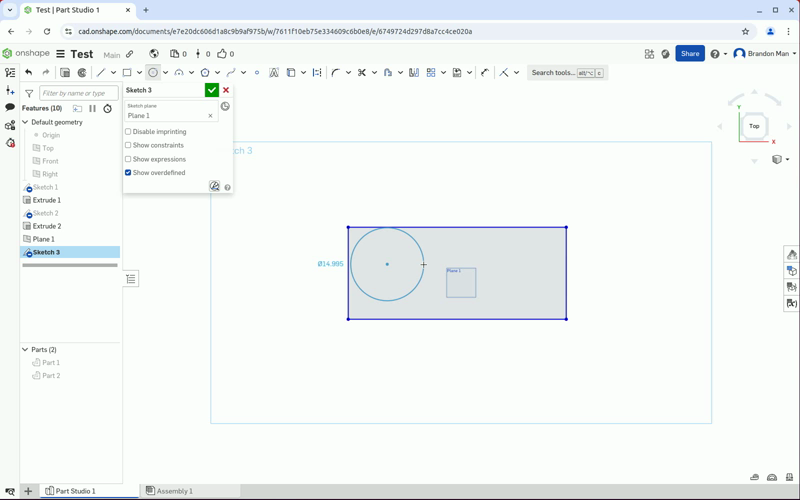
key(esc)
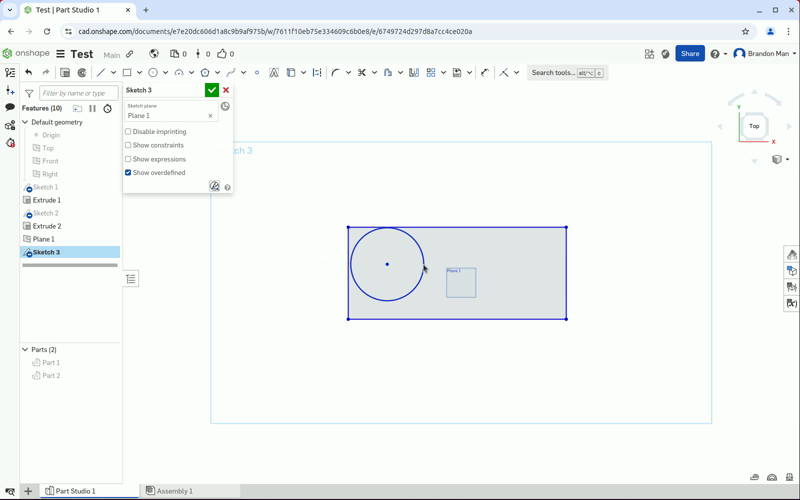
mouse_move(472, 296)
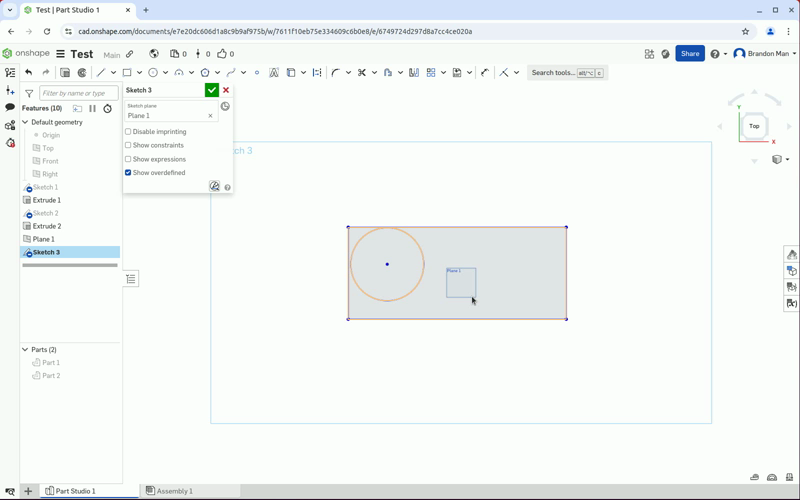
click(472, 296)
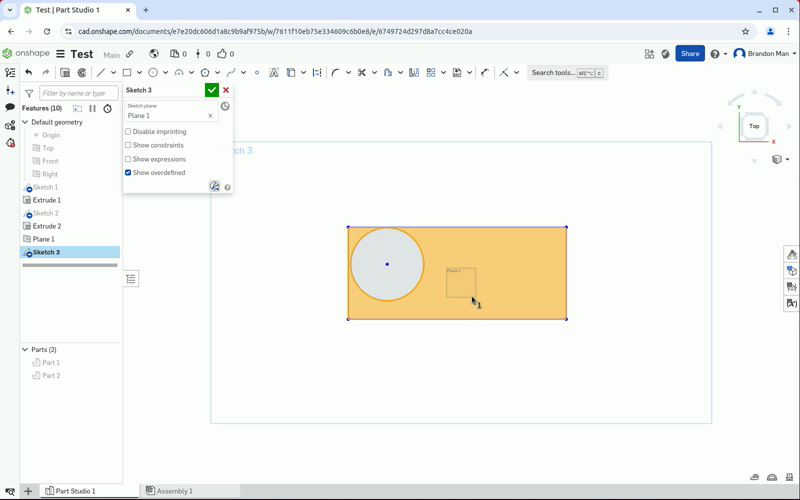
mouse_move(73, 352)
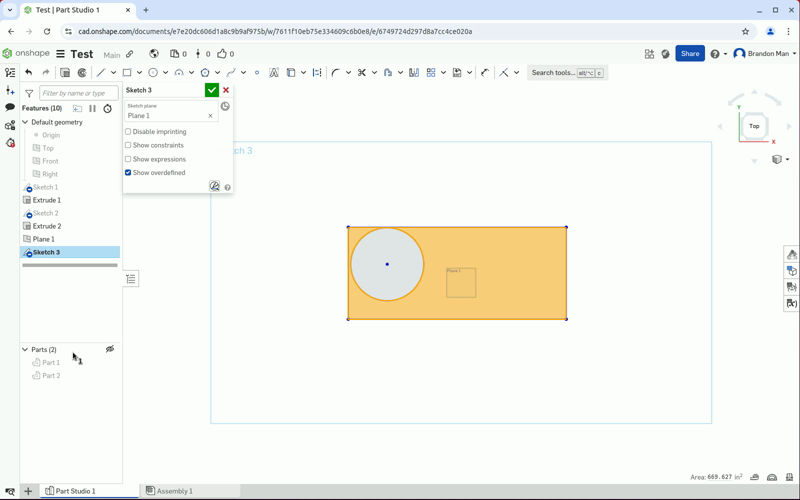
key(shift+y)
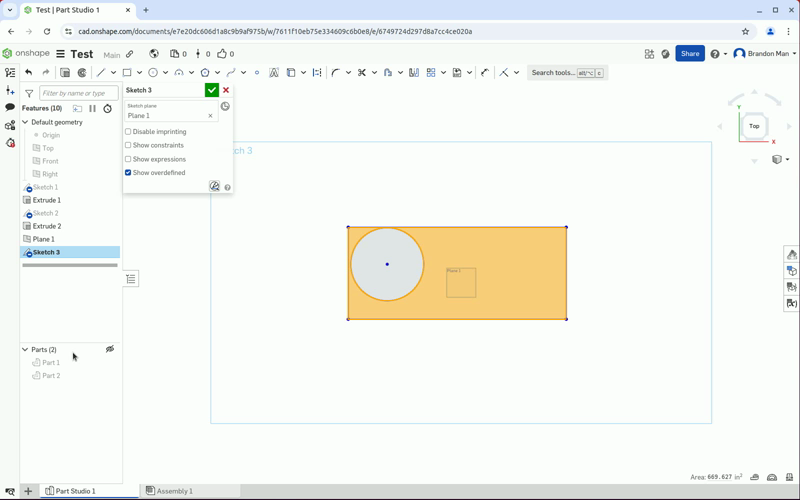
key(shift+e)
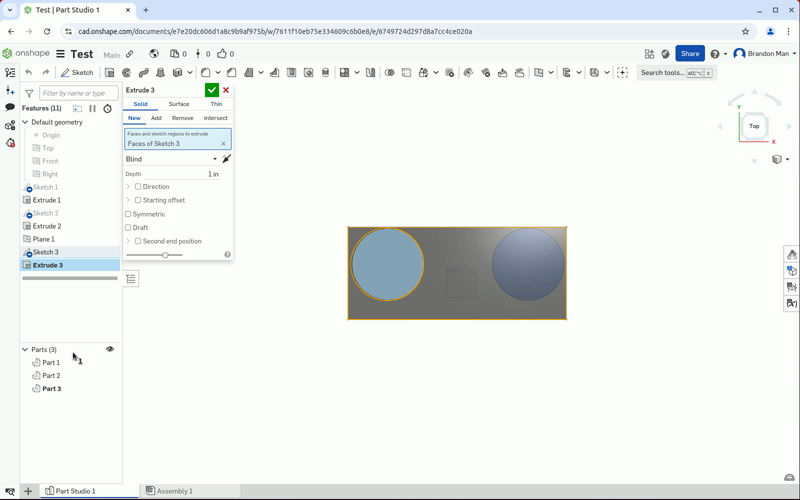
mouse_move(143, 106)
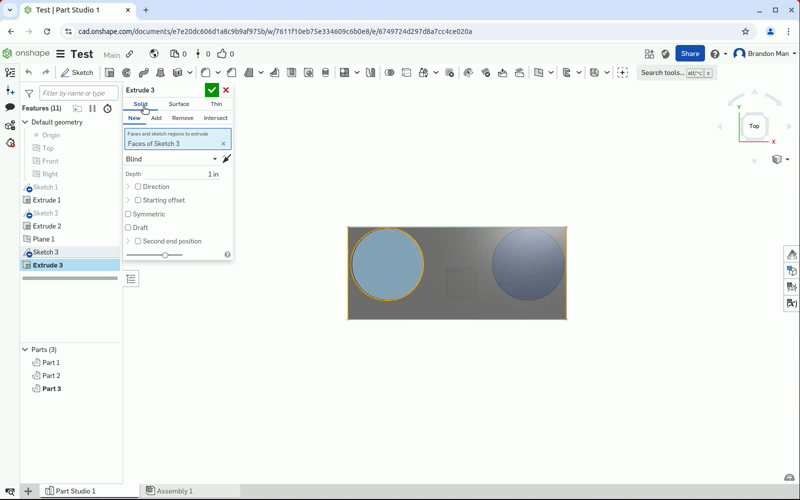
click(143, 106)
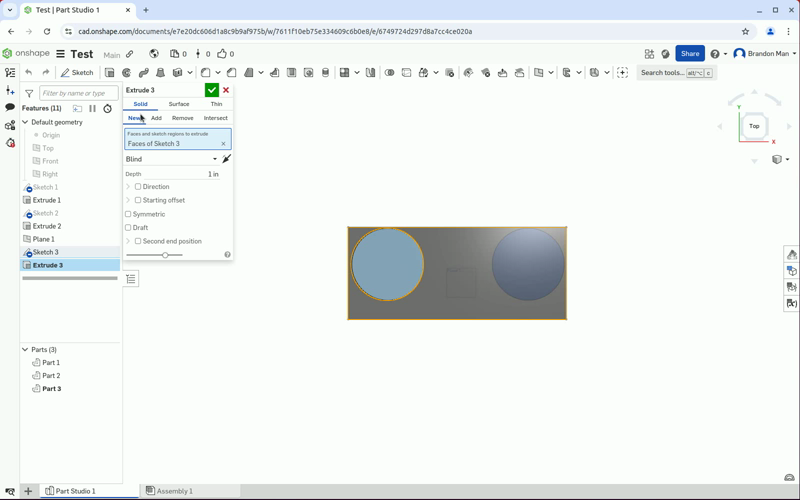
mouse_move(137, 120)
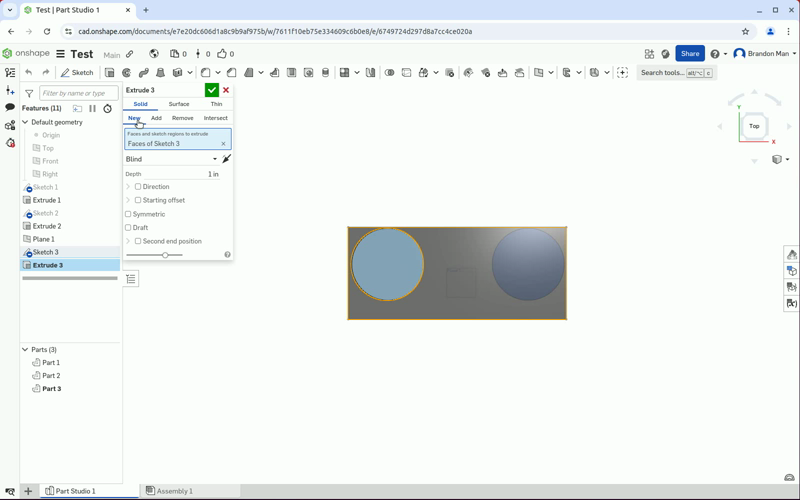
click(137, 120)
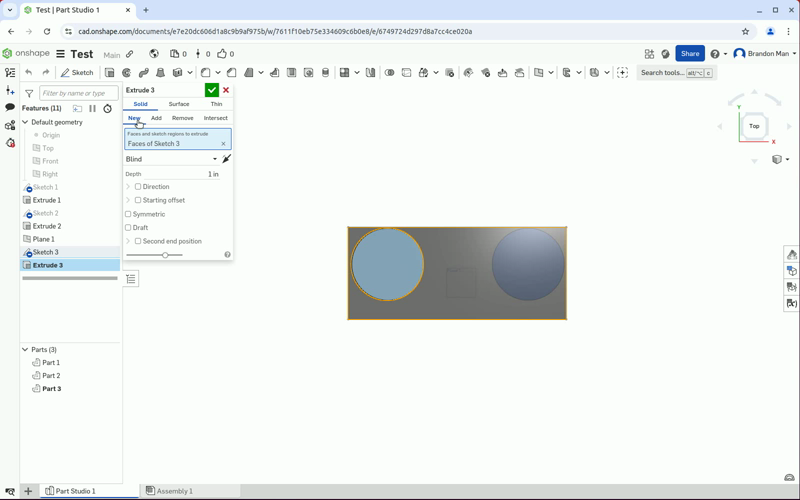
key(tab, 4)
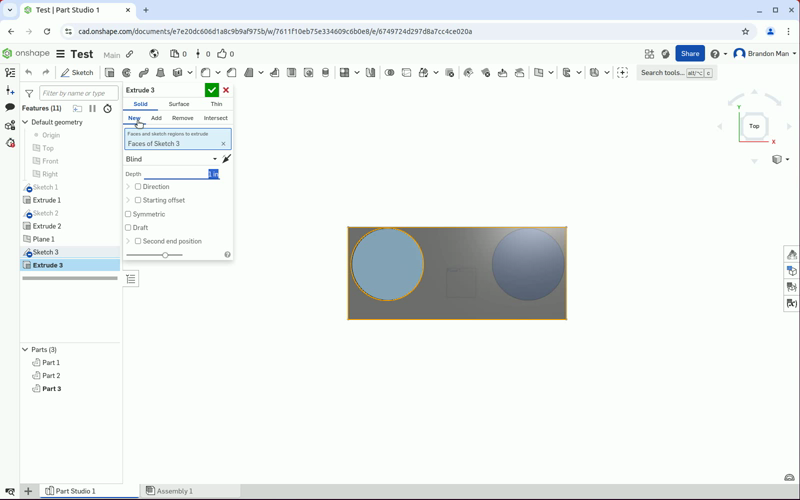
text(12.517)
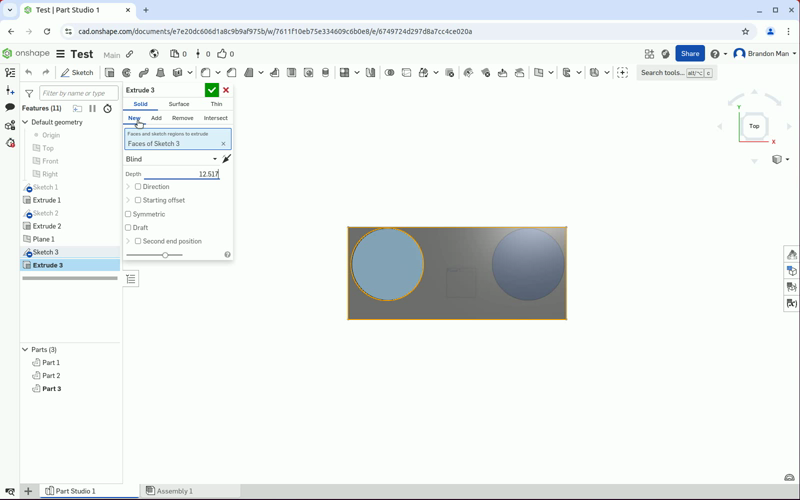
key(enter)
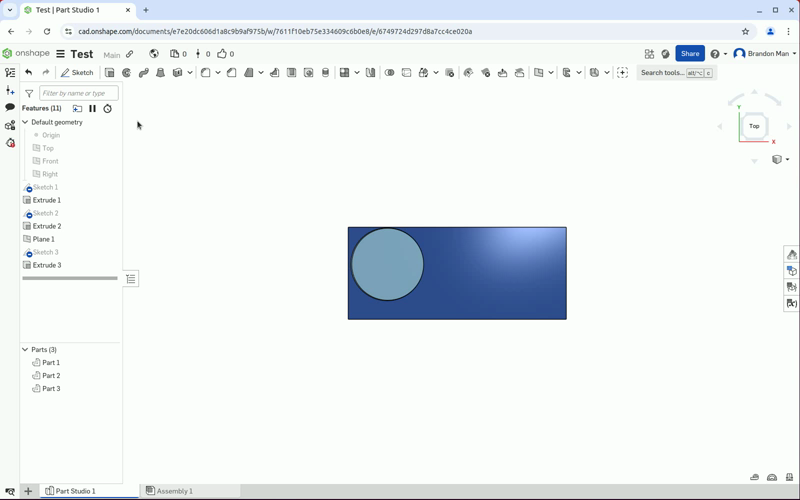
key(shift+h)
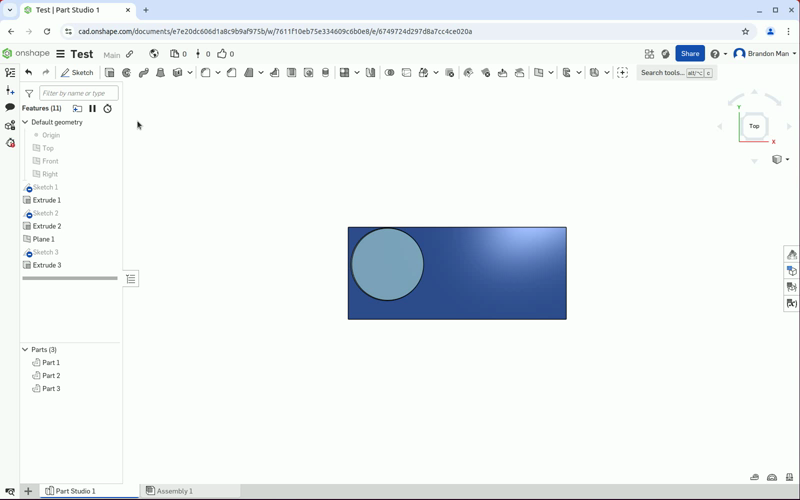
key(shift+h)
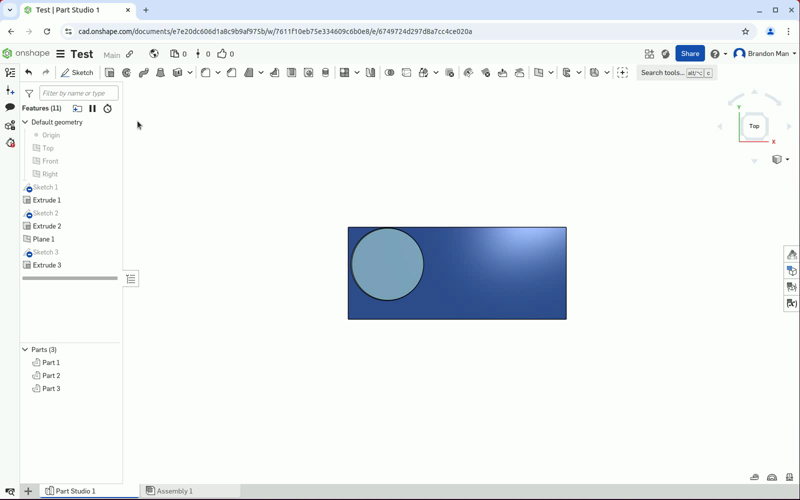
mouse_move(73, 189)
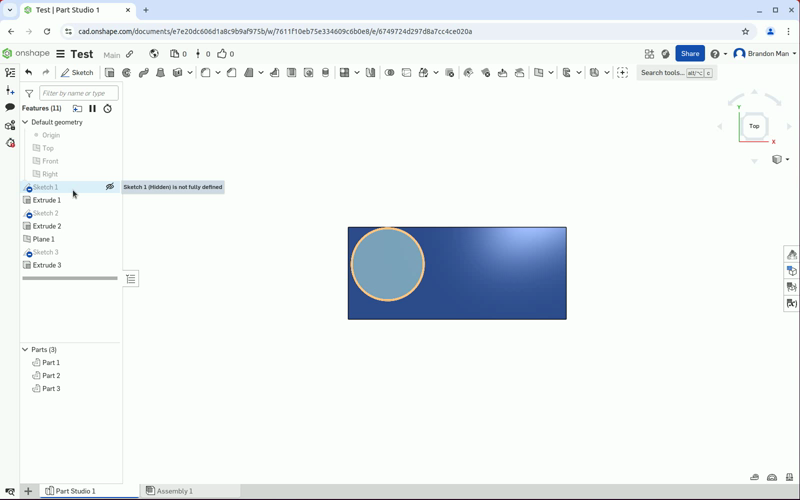
click(73, 189)
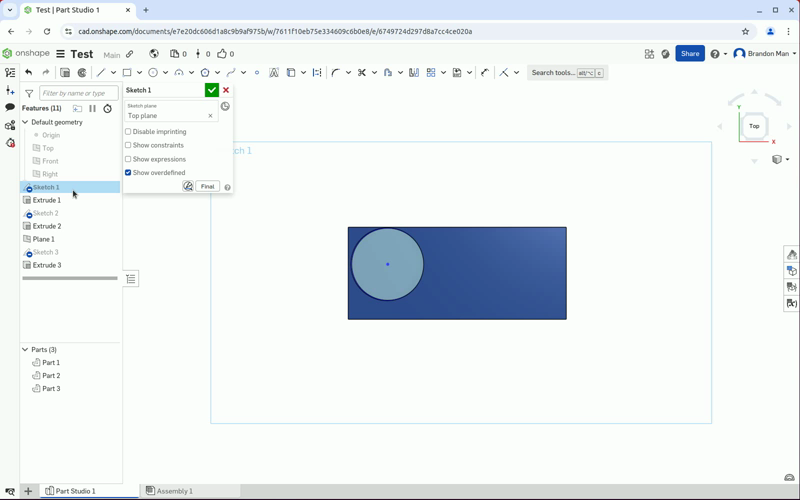
mouse_move(229, 92)
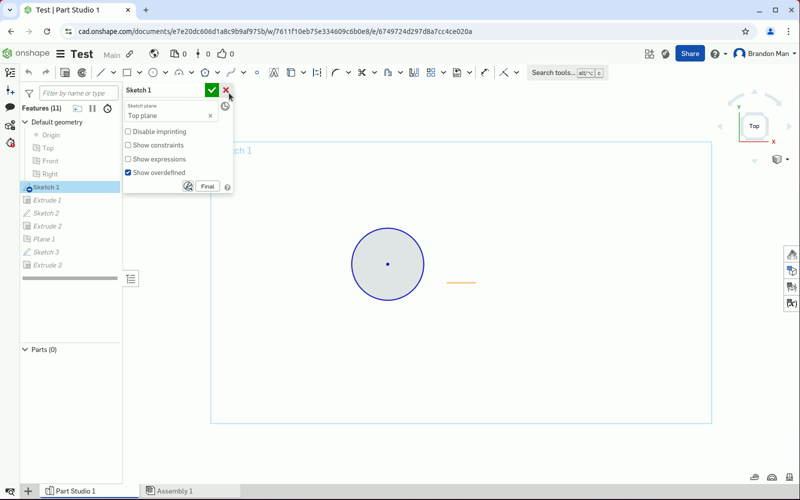
click(229, 92)
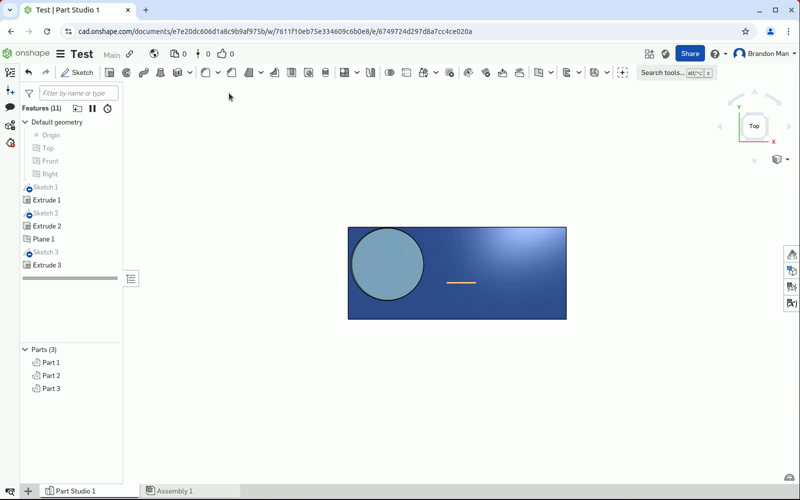
mouse_move(541, 75)
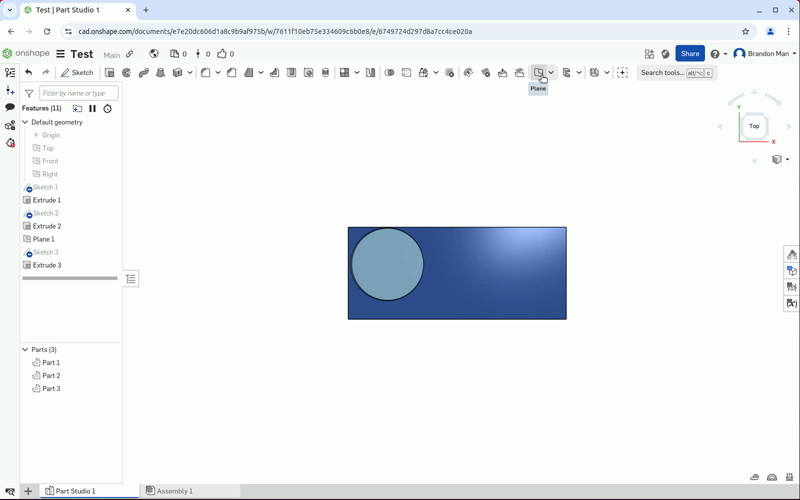
click(541, 75)
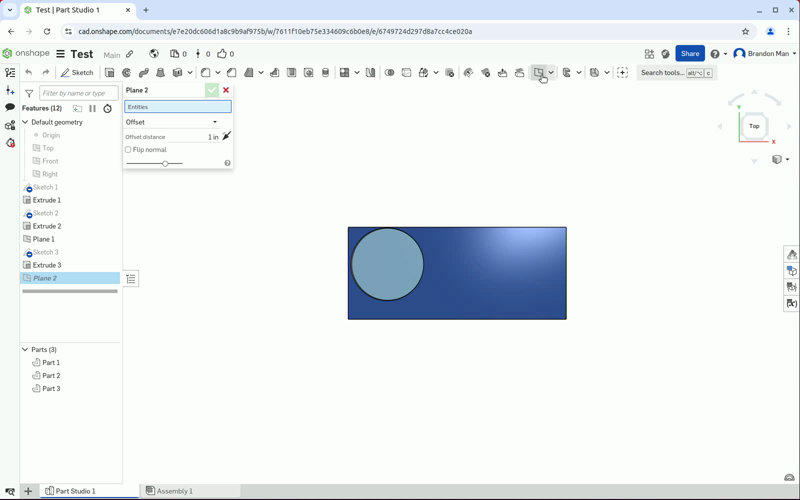
mouse_move(73, 150)
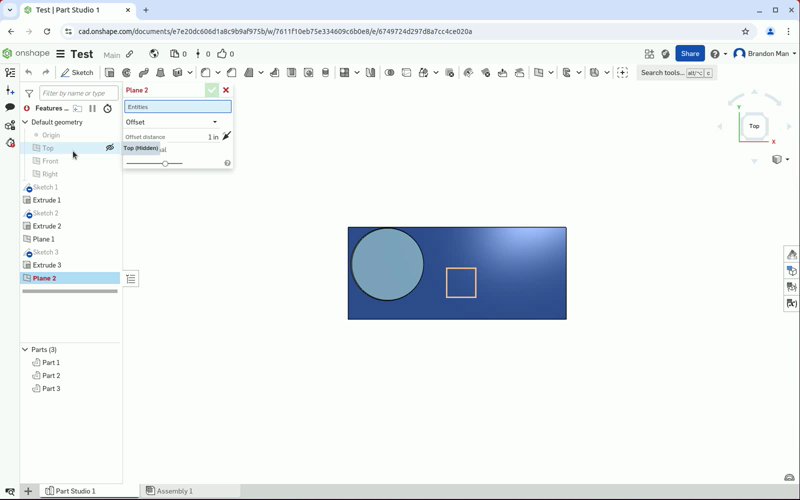
click(73, 150)
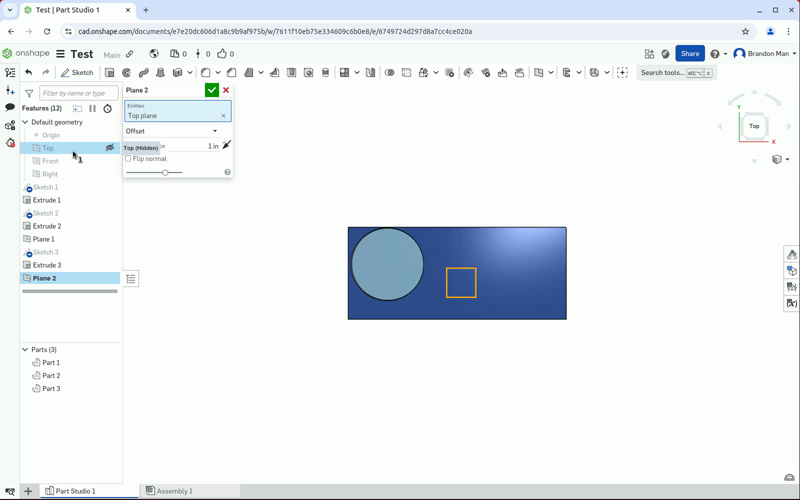
key(tab, 2)
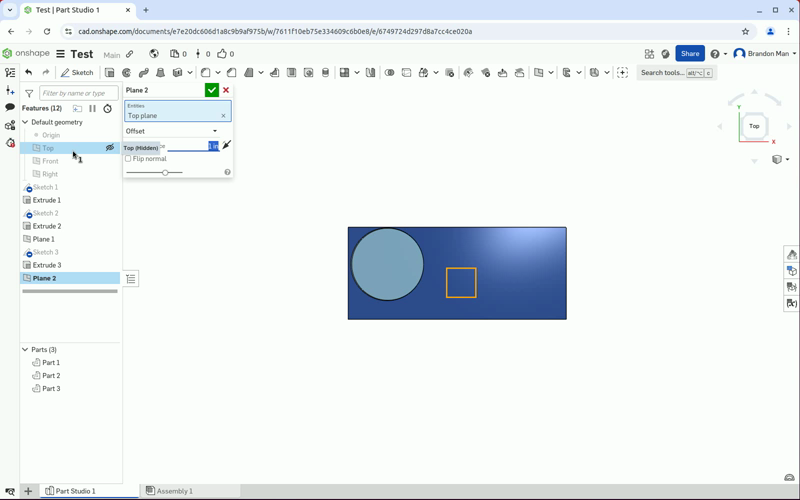
text(22.4)
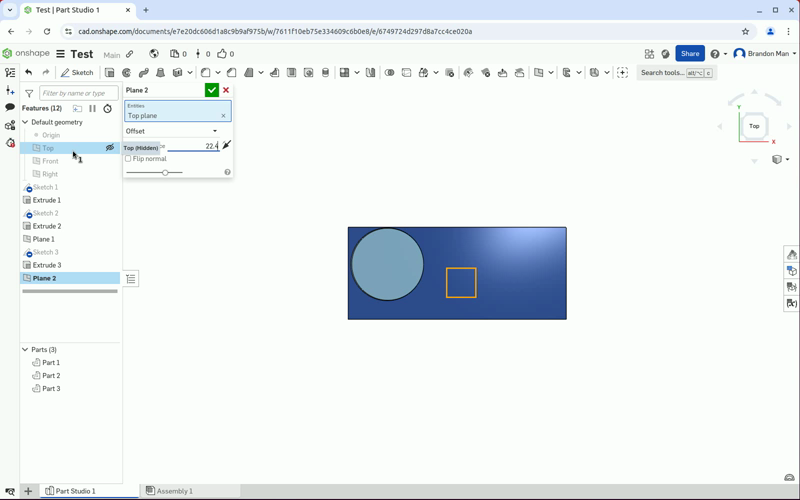
key(enter, 2)
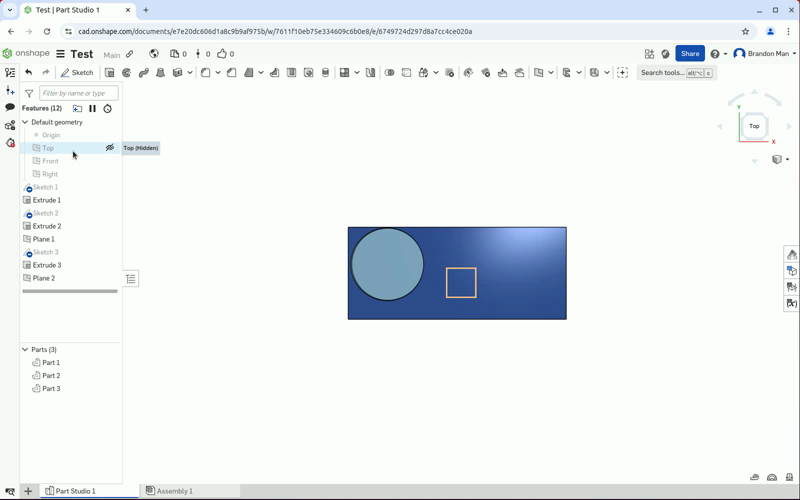
key(shift+s)
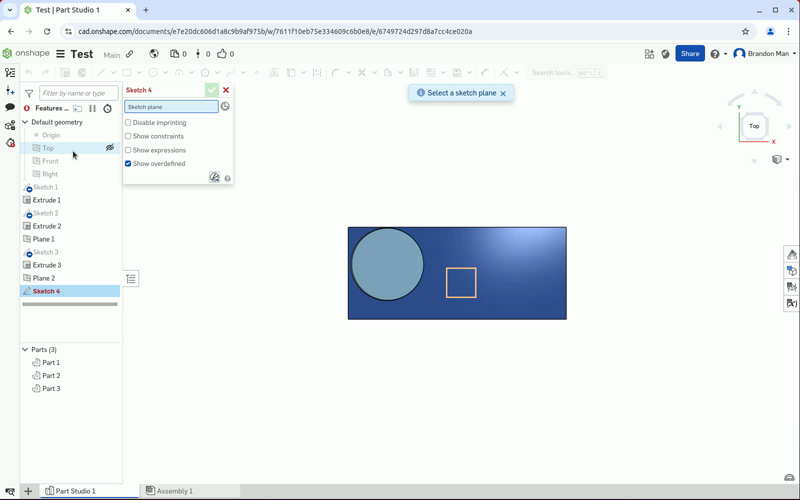
mouse_move(73, 280)
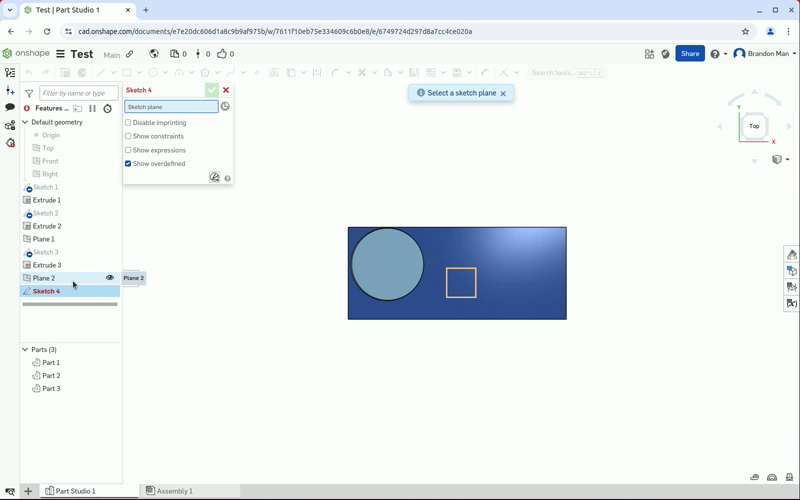
click(73, 280)
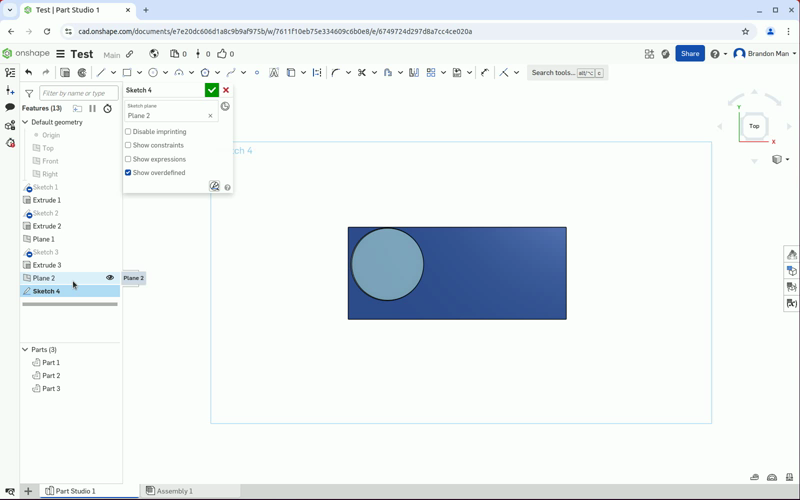
mouse_move(73, 352)
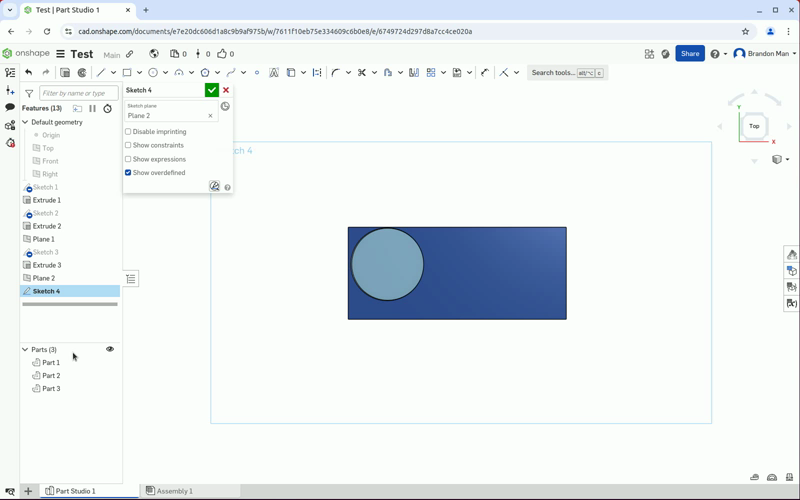
key(y)
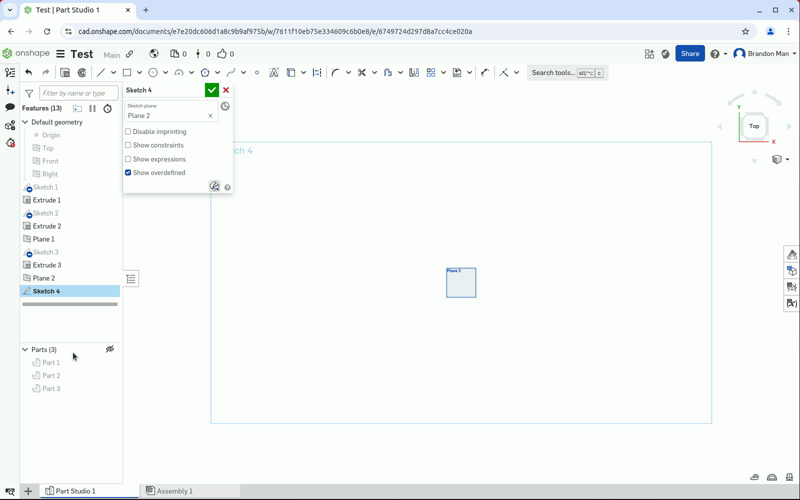
key(l)
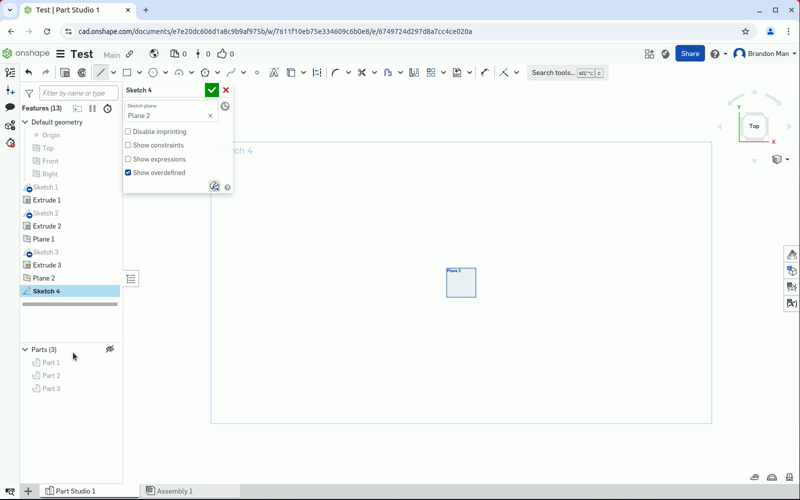
key_down(shift)
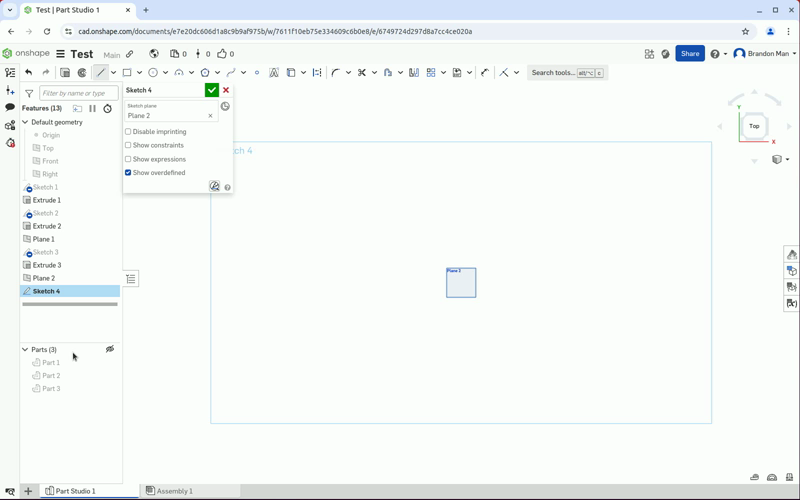
mouse_move(441, 319)
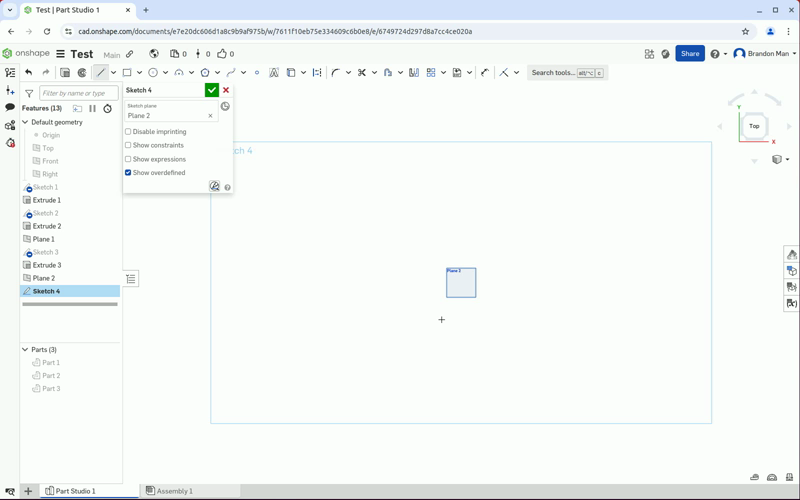
click(441, 319)
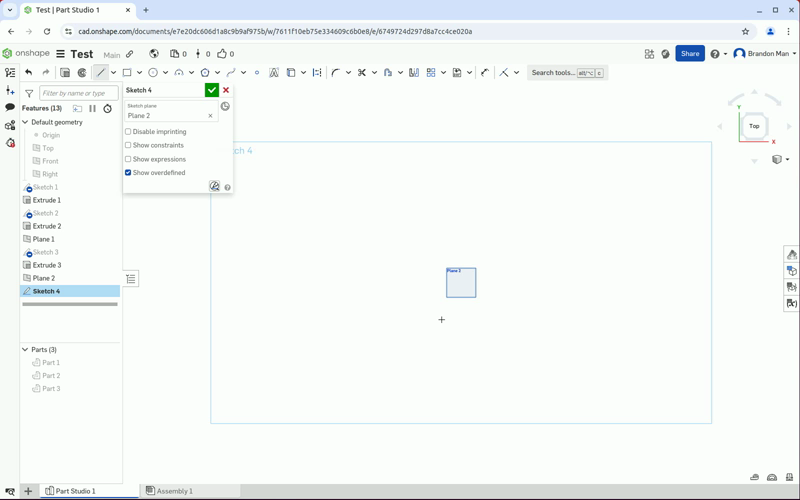
key_up(shift)
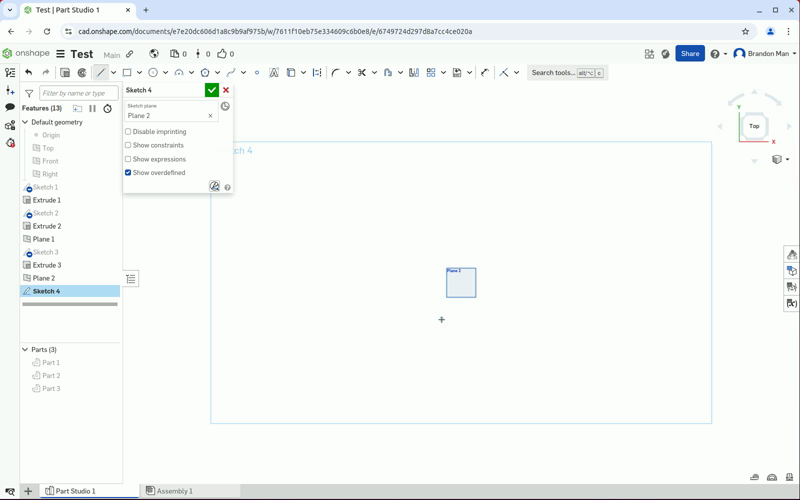
key_down(shift)
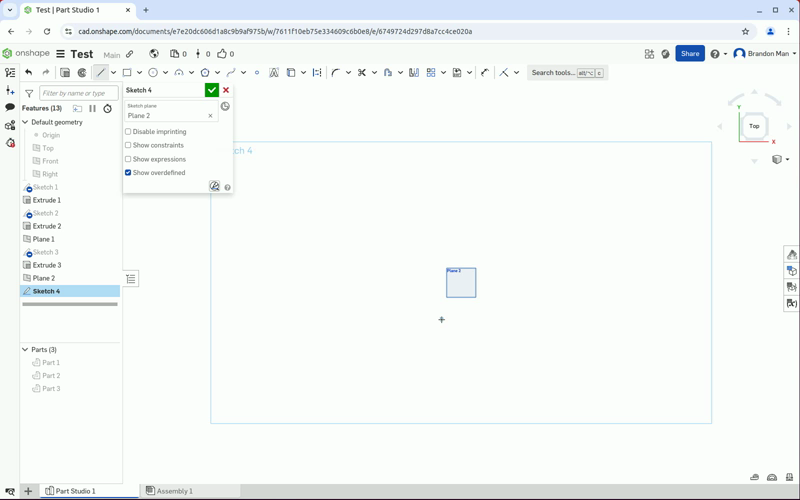
mouse_move(471, 319)
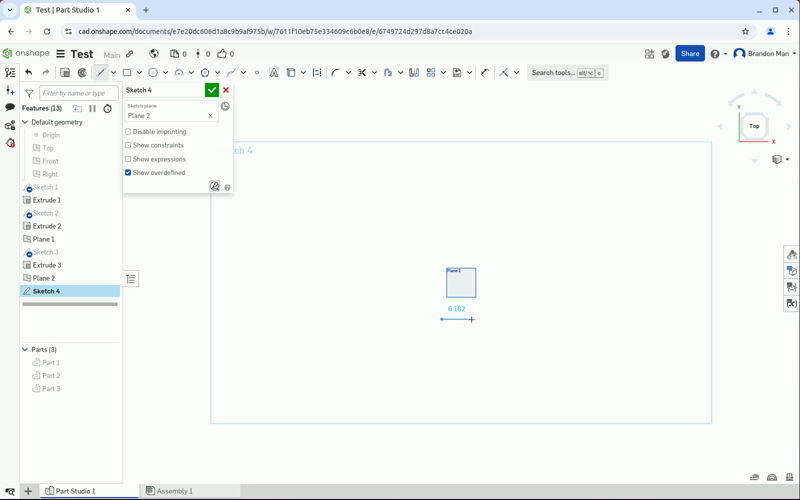
mouse_move(477, 319)
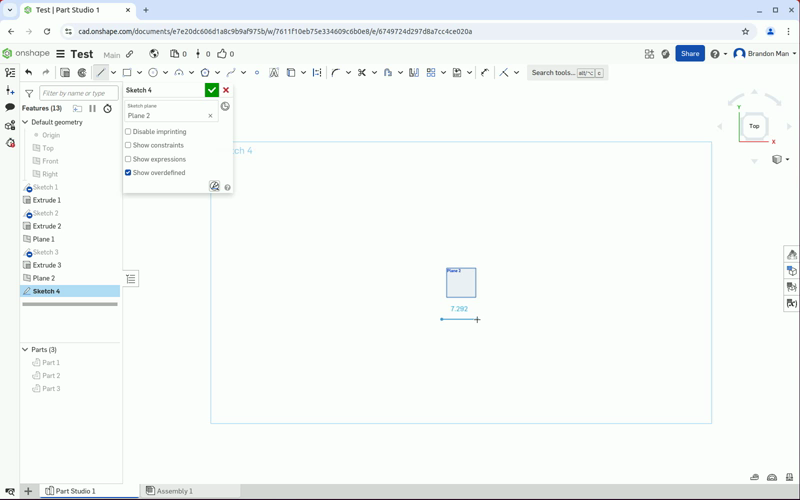
click(477, 319)
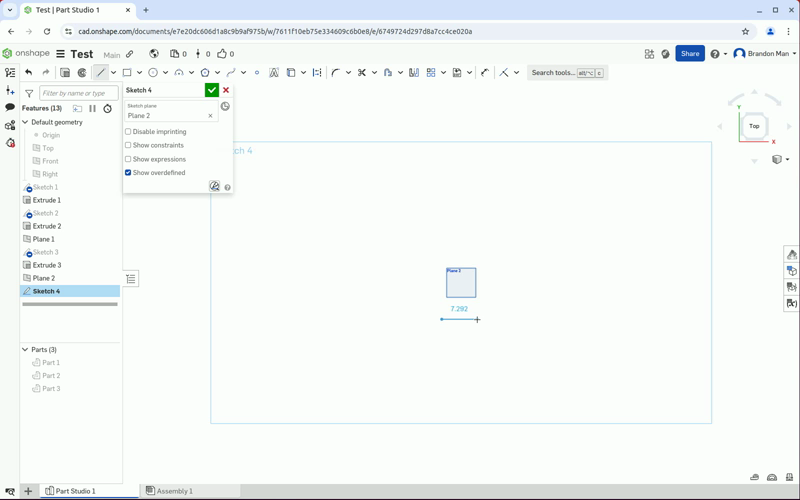
key_up(shift)
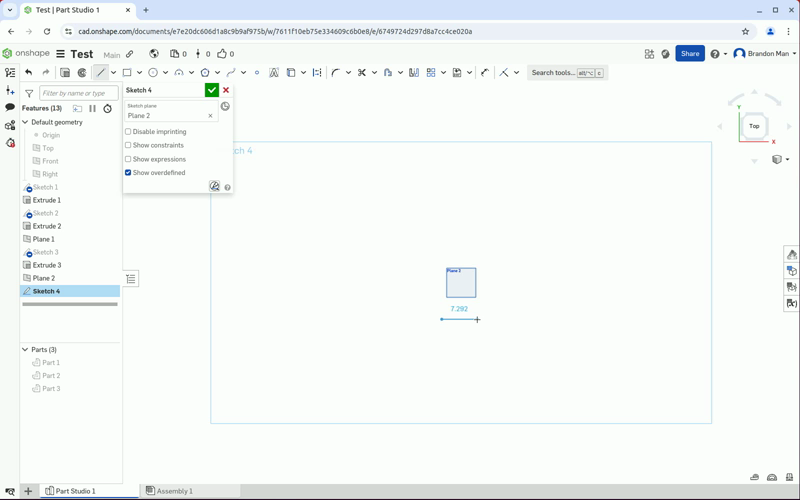
key_down(shift)
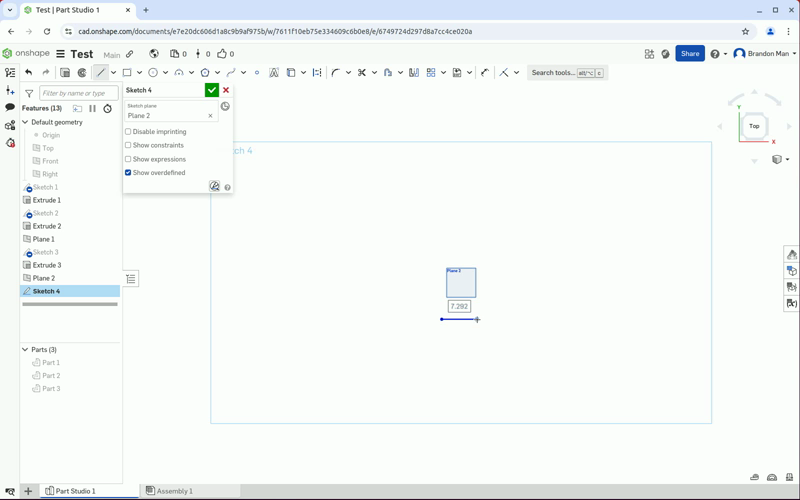
mouse_move(477, 226)
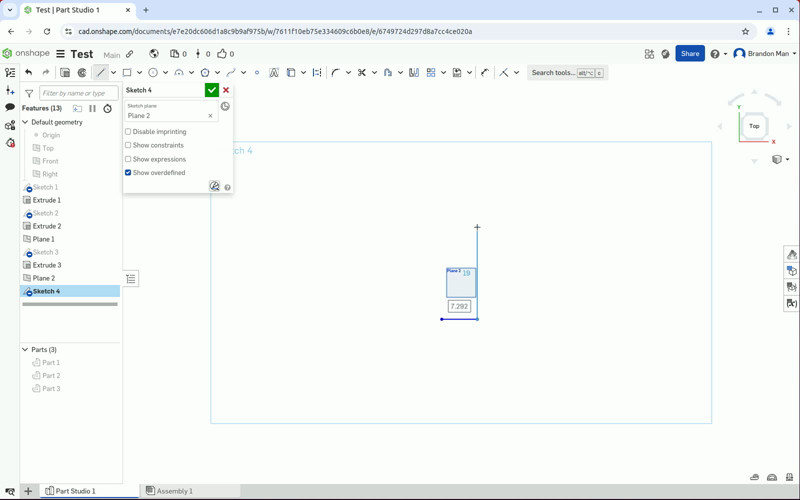
click(477, 226)
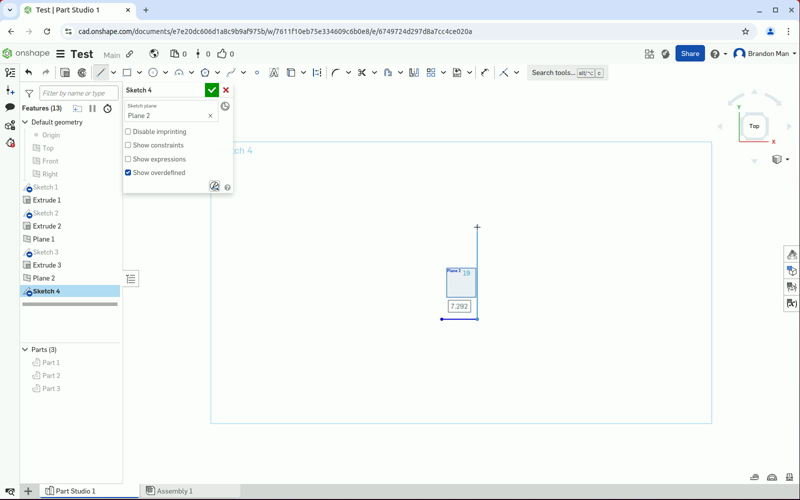
key_up(shift)
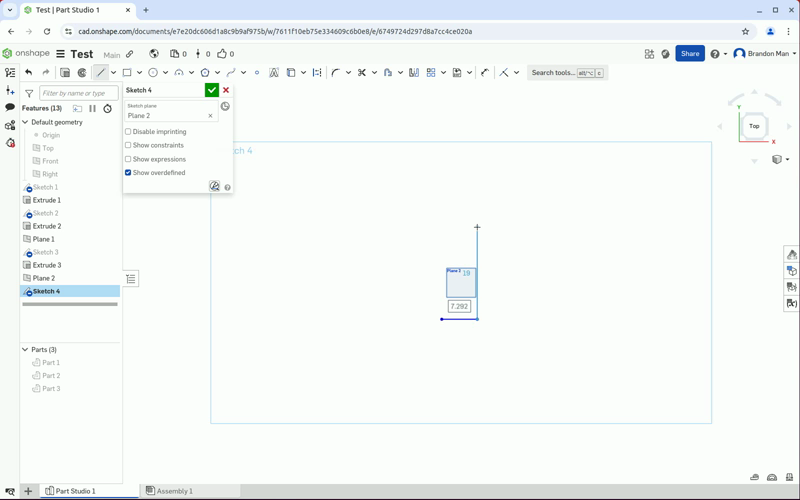
key_down(shift)
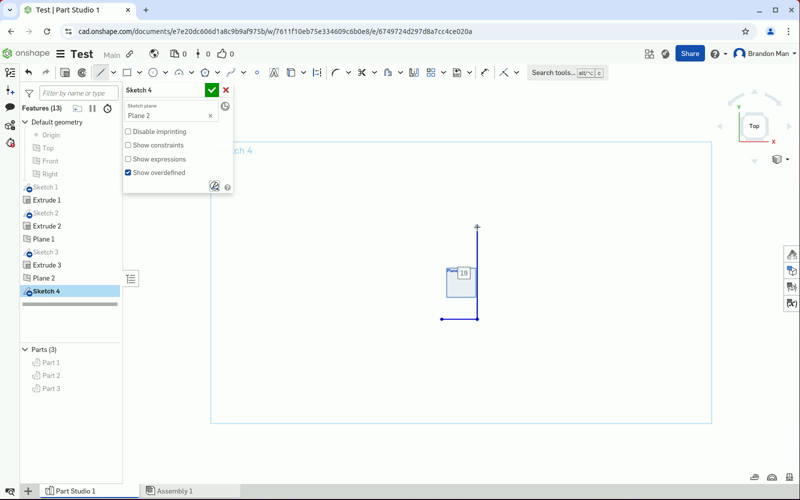
mouse_move(507, 226)
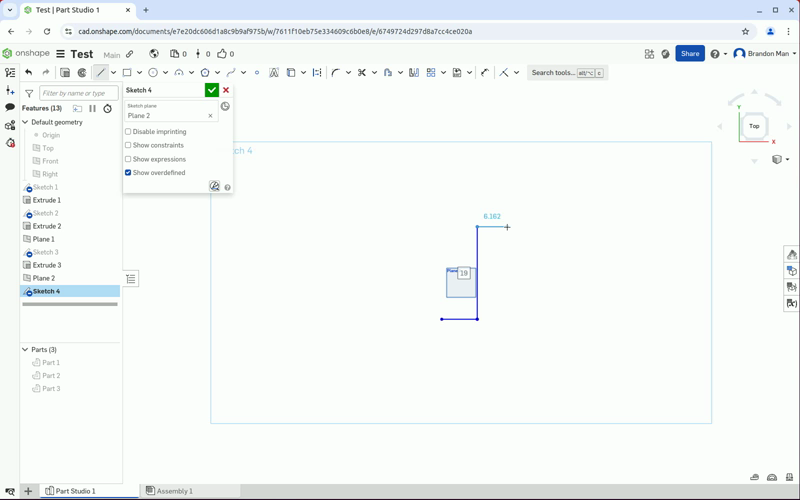
mouse_move(441, 226)
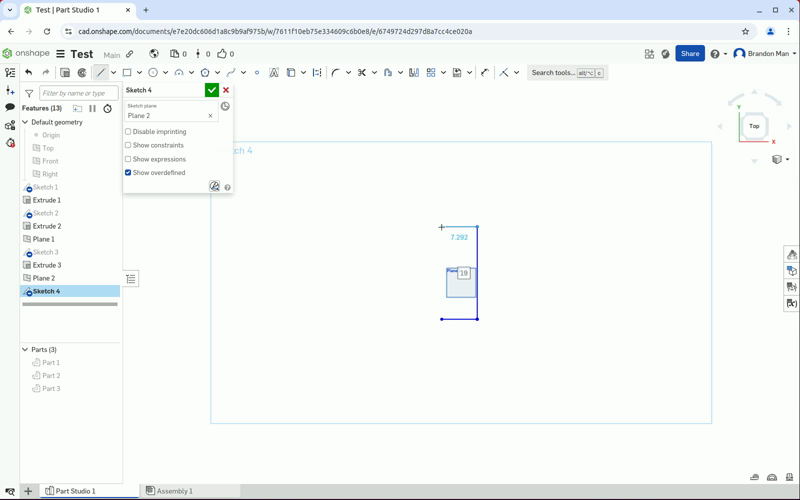
click(441, 226)
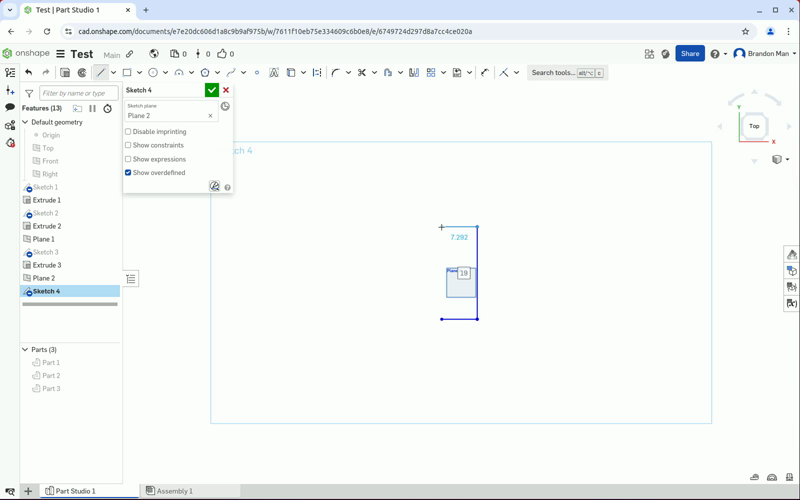
key_up(shift)
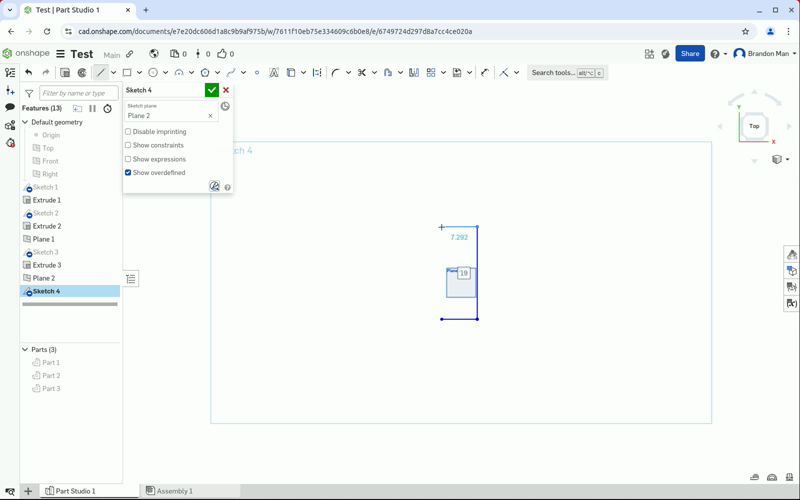
key_down(shift)
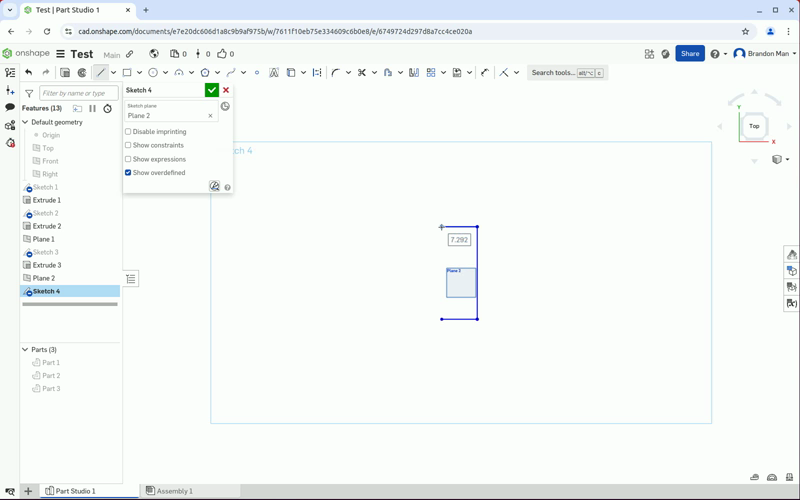
mouse_move(441, 319)
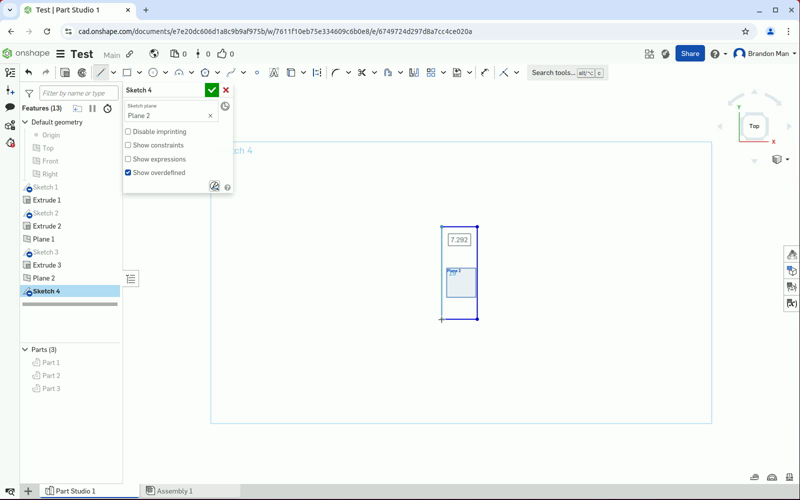
key_up(shift)
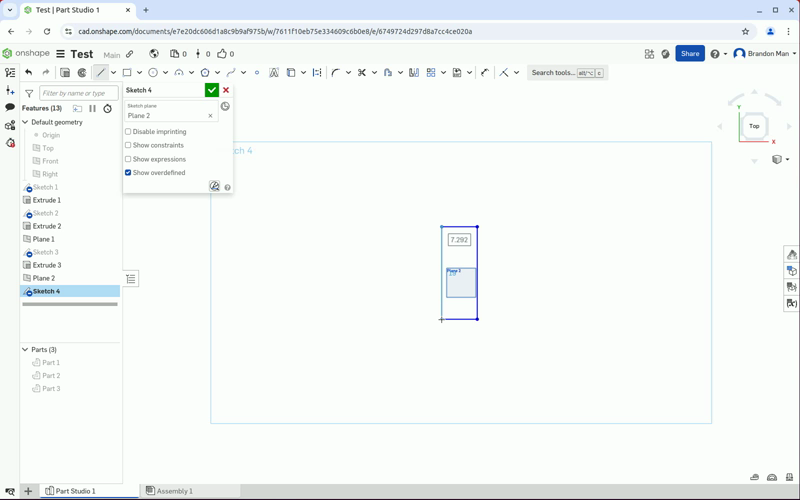
click(441, 319)
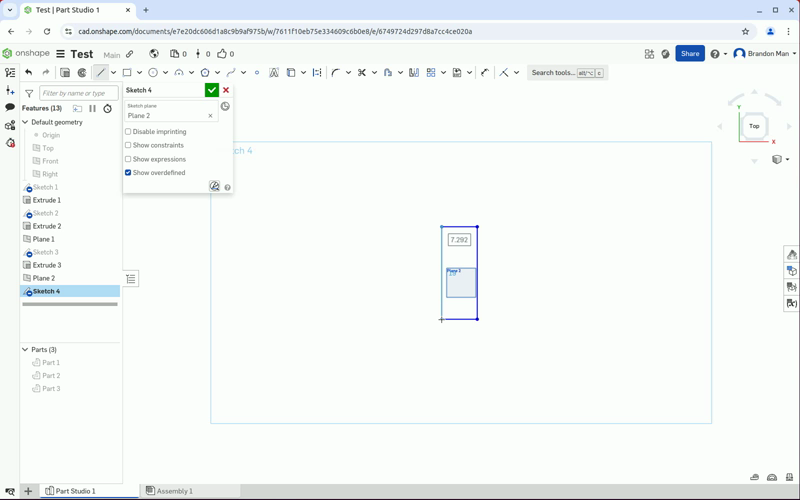
key(esc)
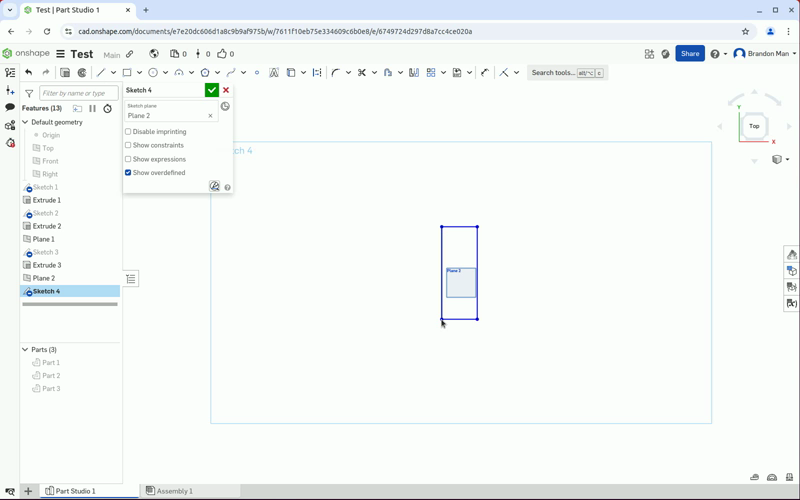
mouse_move(464, 303)
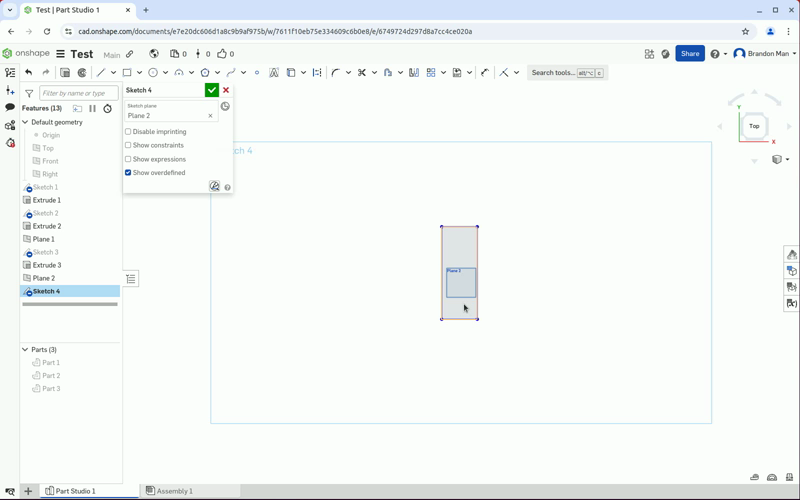
click(464, 303)
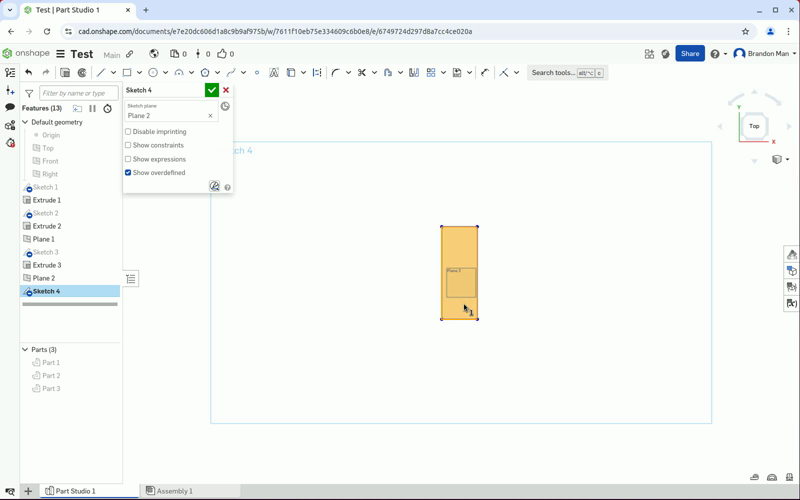
mouse_move(73, 352)
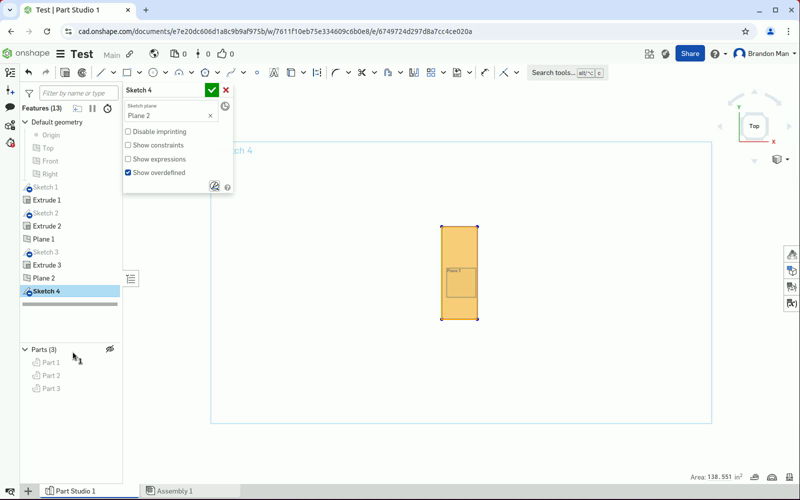
key(shift+y)
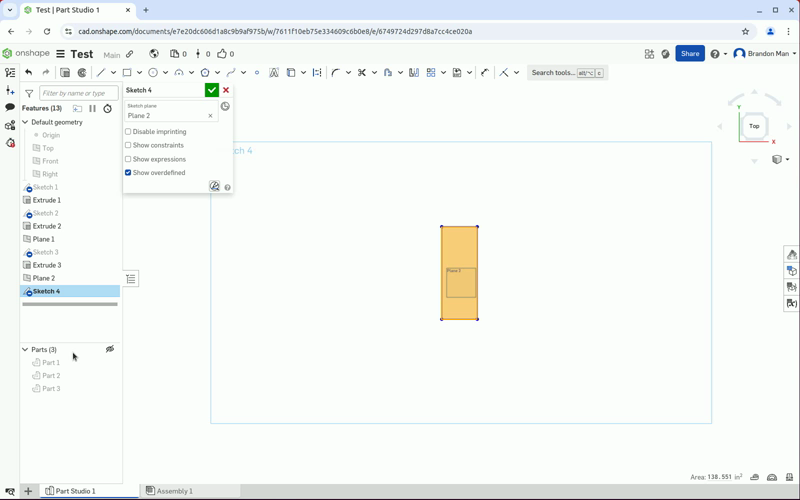
key(shift+e)
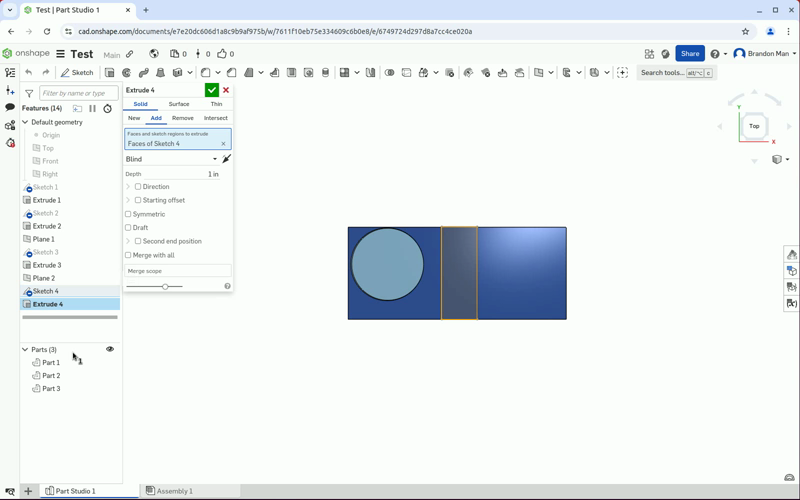
mouse_move(143, 106)
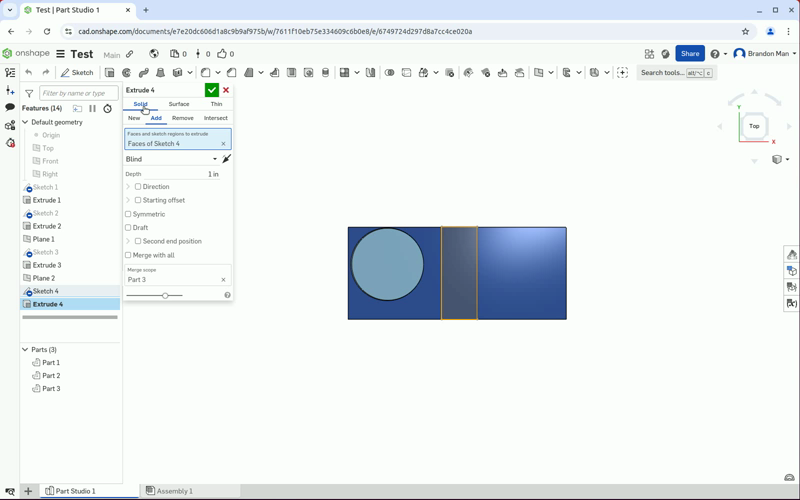
click(143, 106)
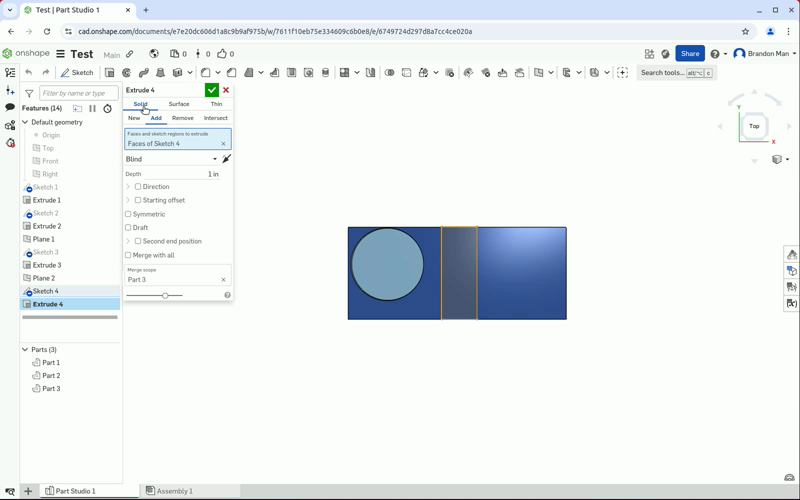
mouse_move(186, 120)
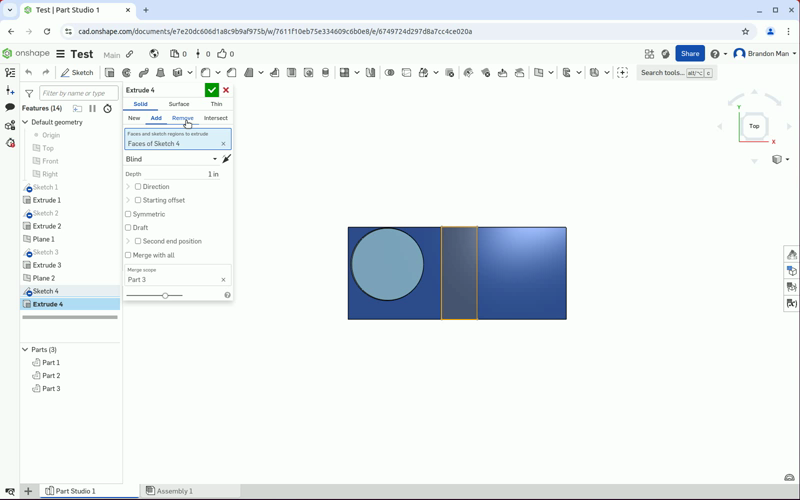
click(186, 120)
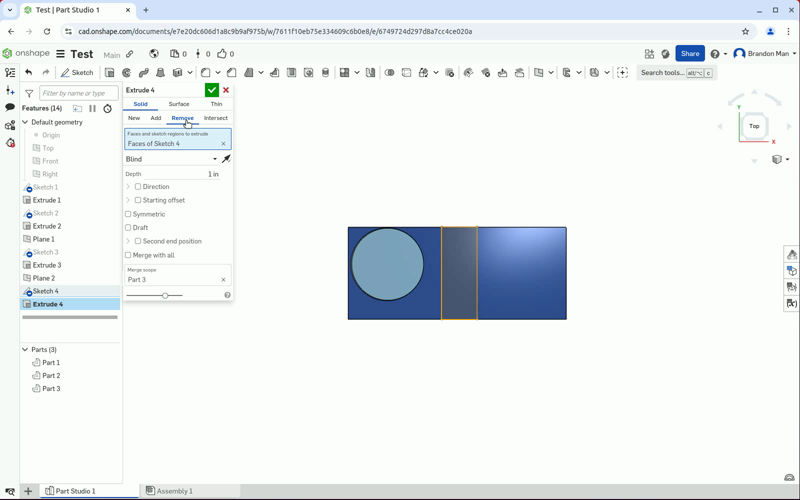
key(tab, 4)
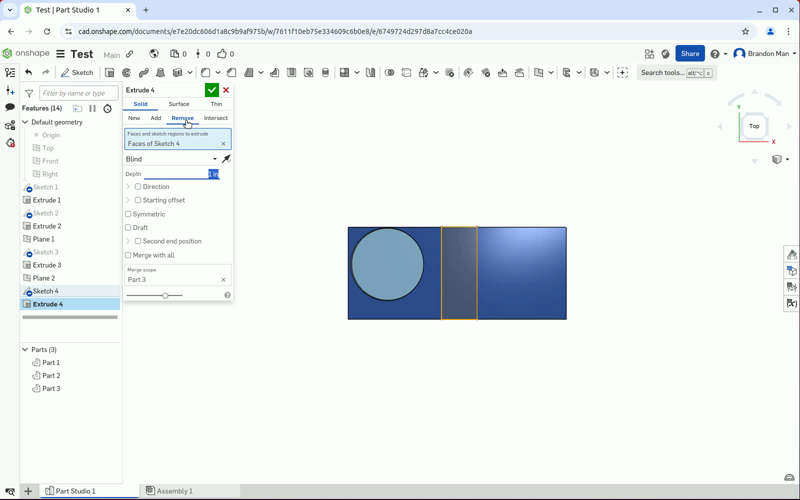
text(5.055)
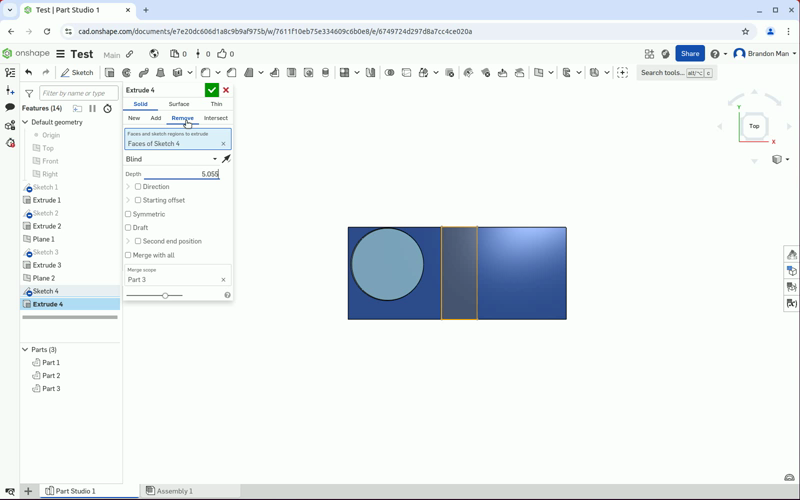
key(tab, 6)
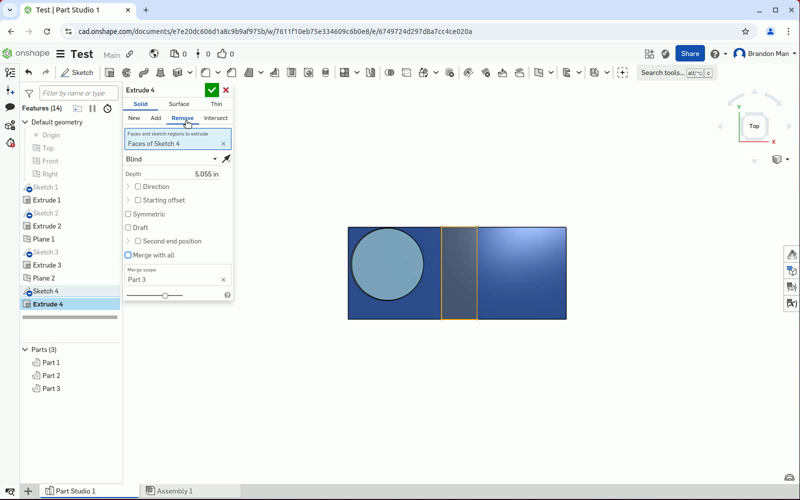
key(space)
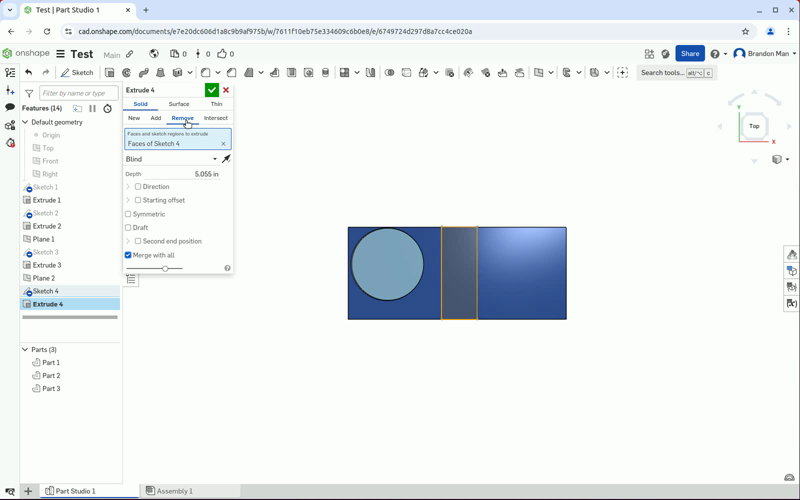
key(enter)
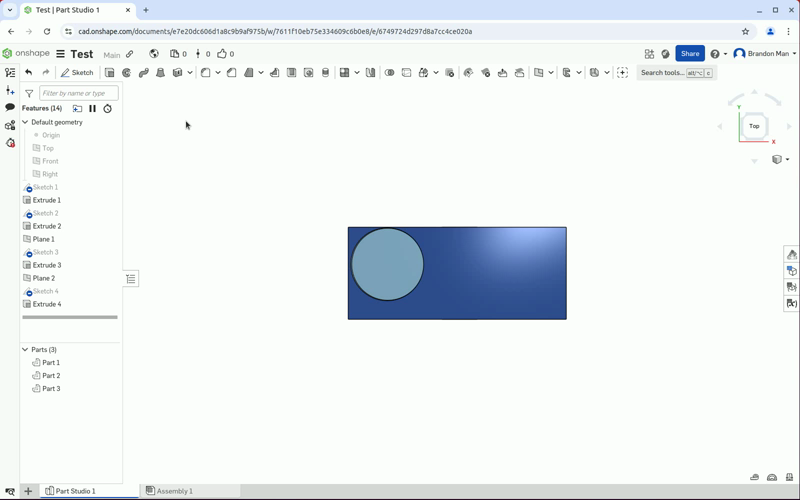
key(shift+h)
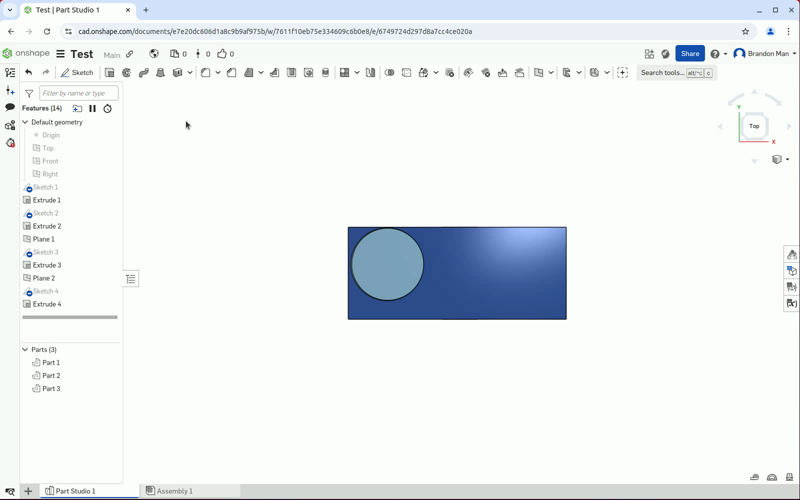
key(shift+h)
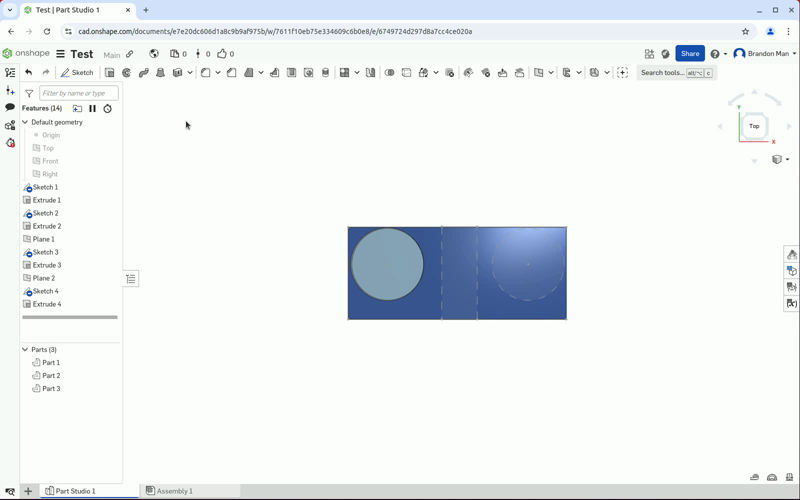
key(shift+7)
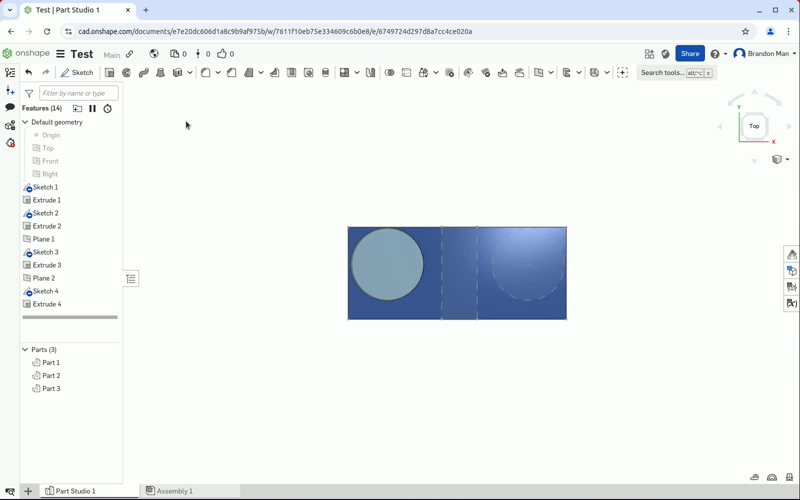
key(up, 3)
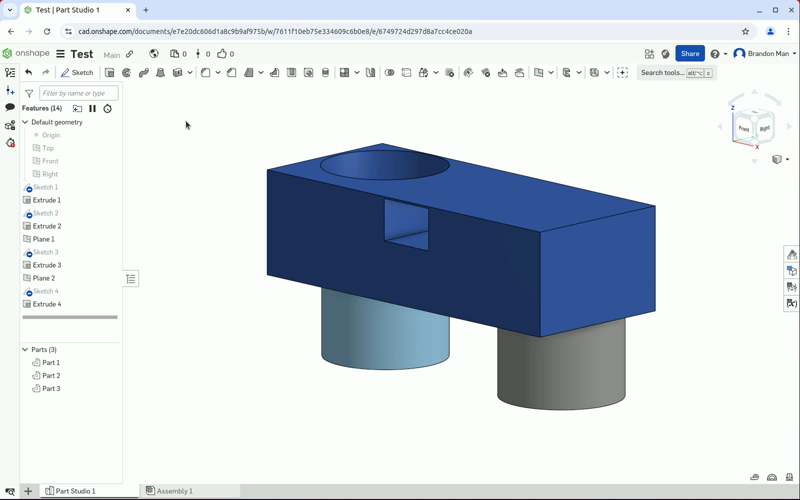
key(left, 3)
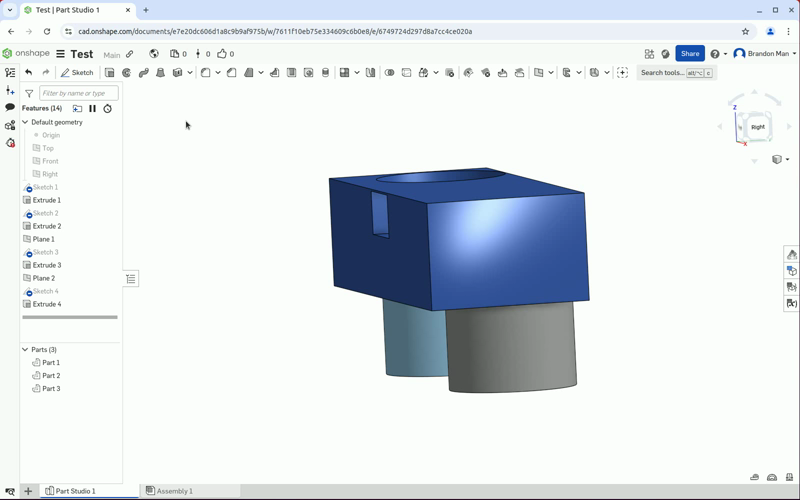
key(right, 3)
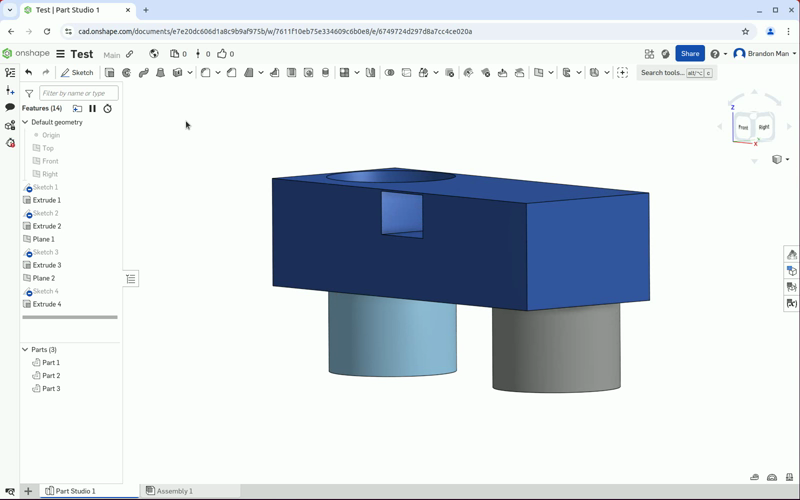
key(down, 3)
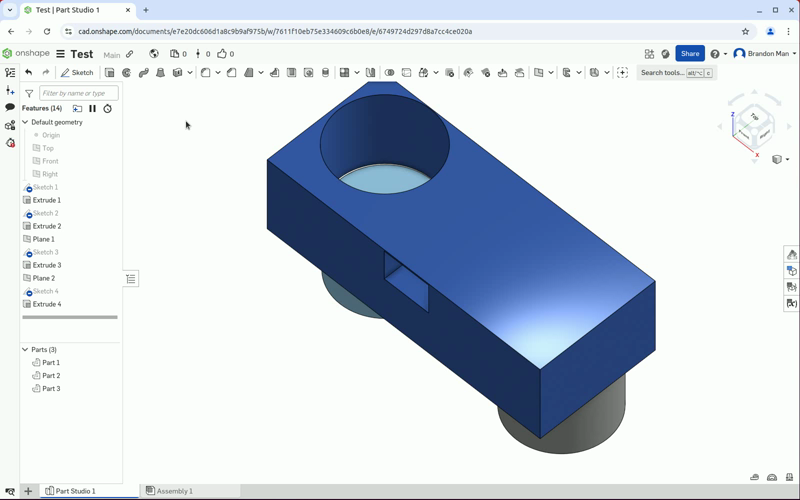
mouse_move(73, 189)
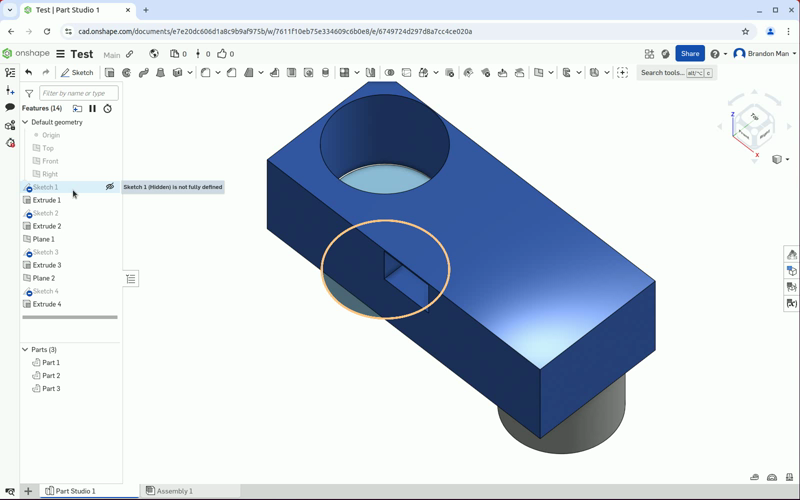
click(73, 189)